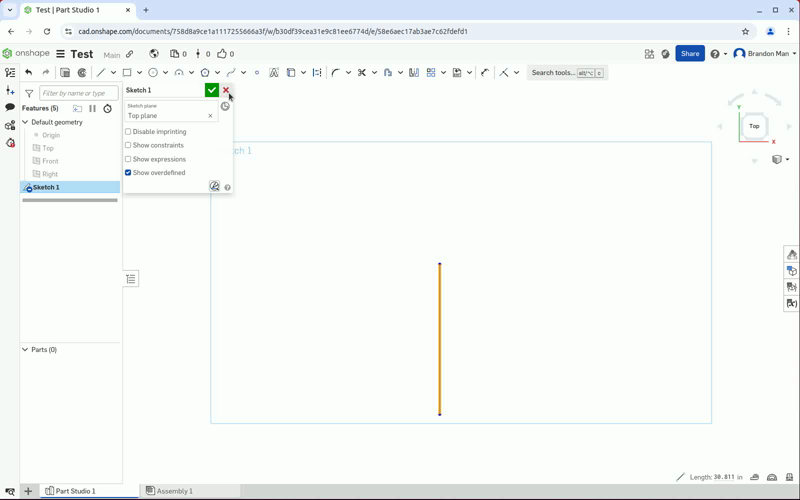
key(shift+h)
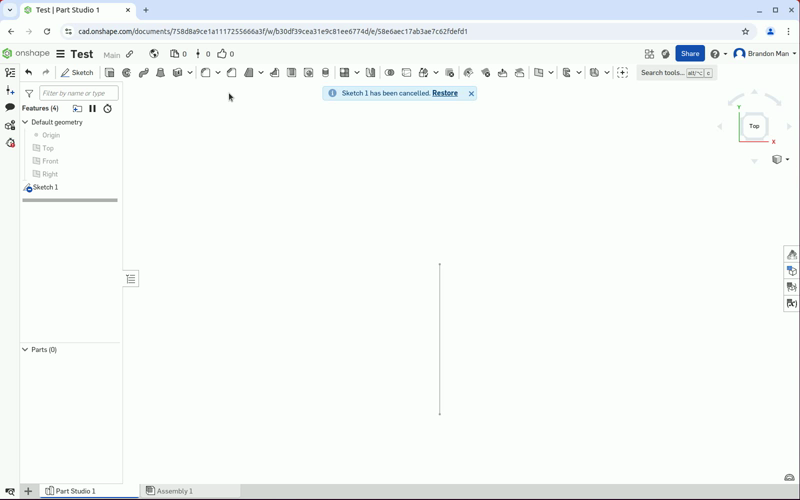
mouse_move(73, 352)
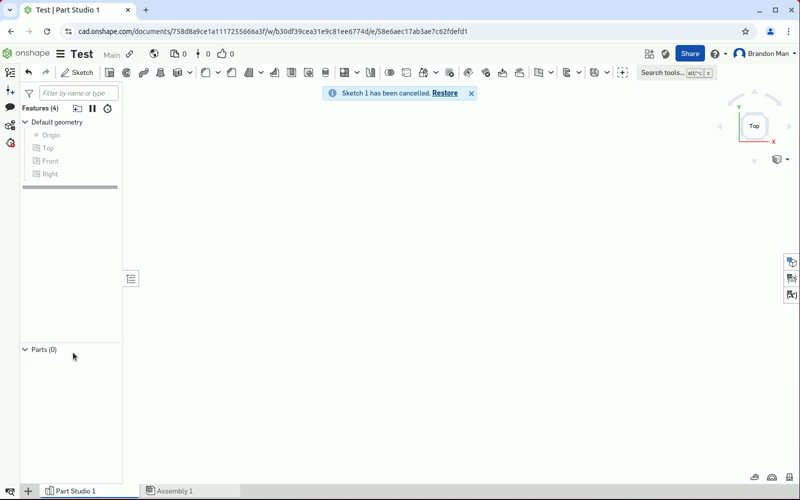
key(y)
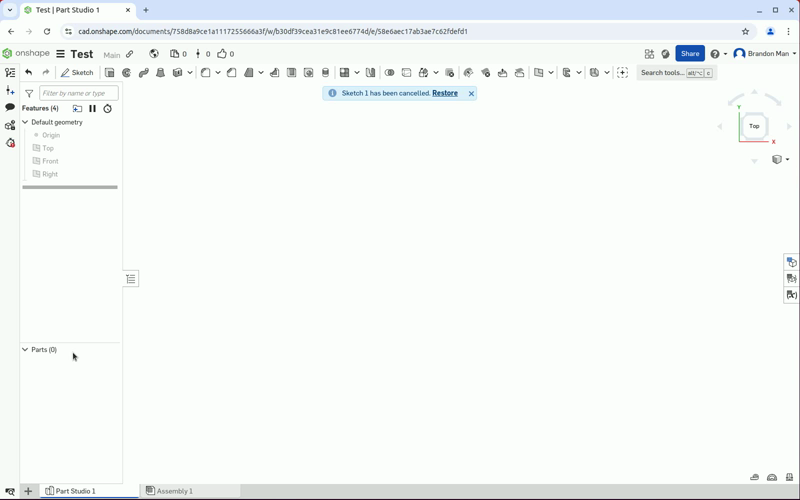
key(shift+p)
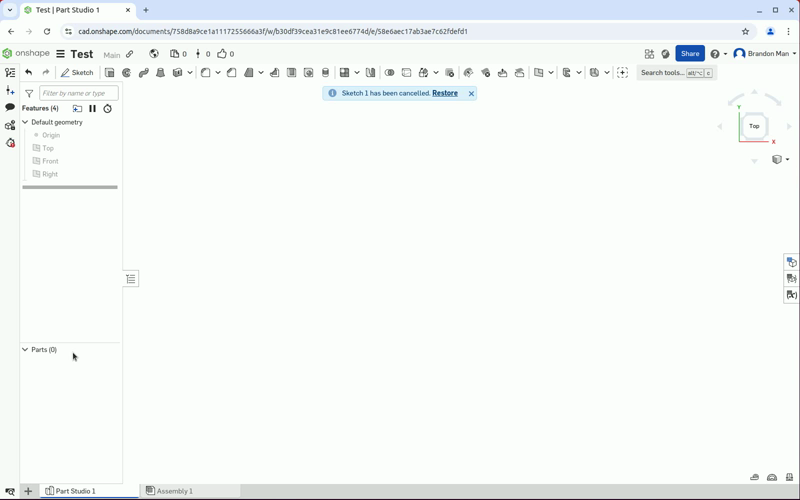
key(space)
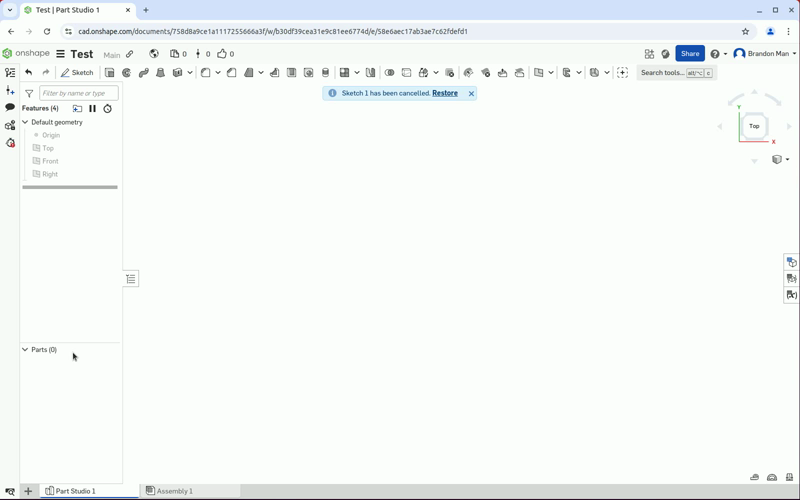
key_down(shift)
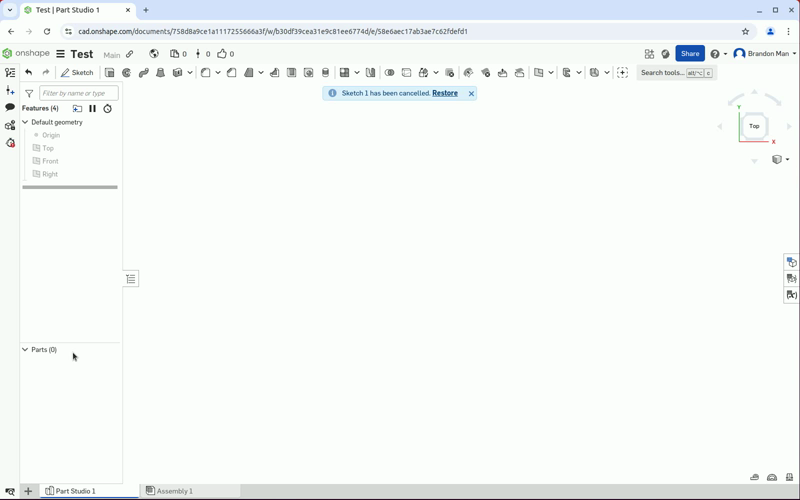
key(up)
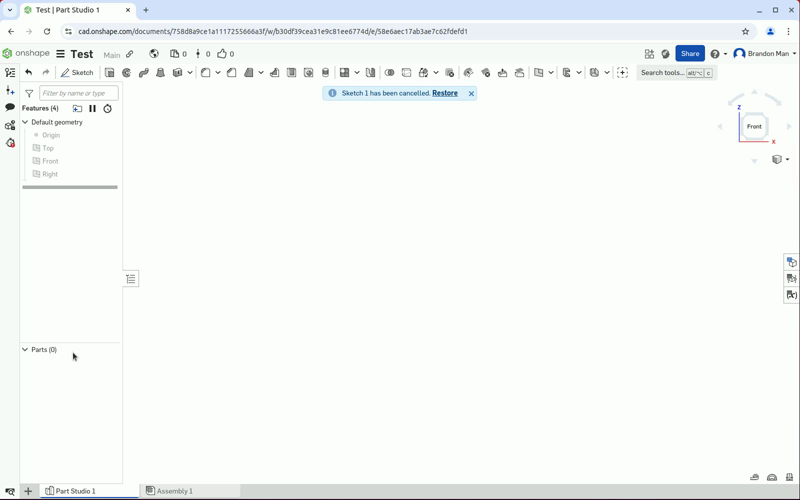
key_up(shift)
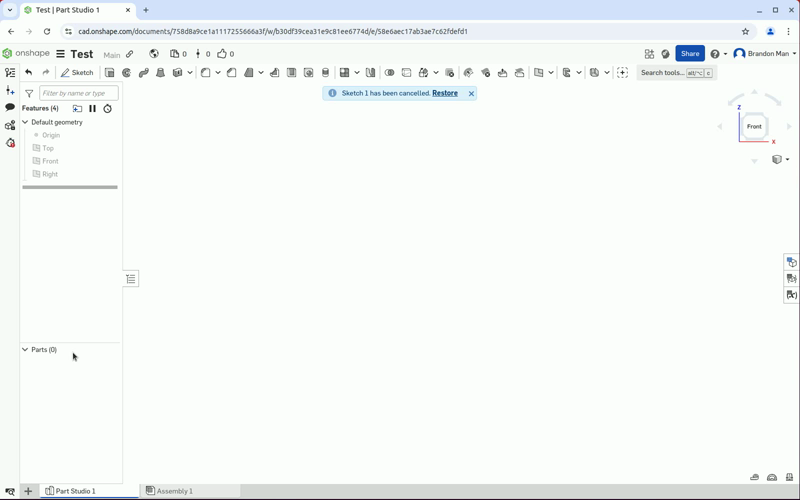
mouse_move(73, 352)
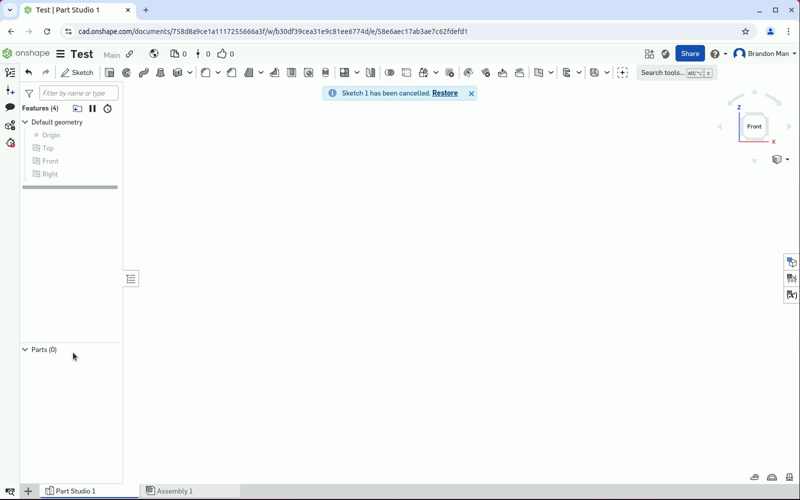
key(shift+y)
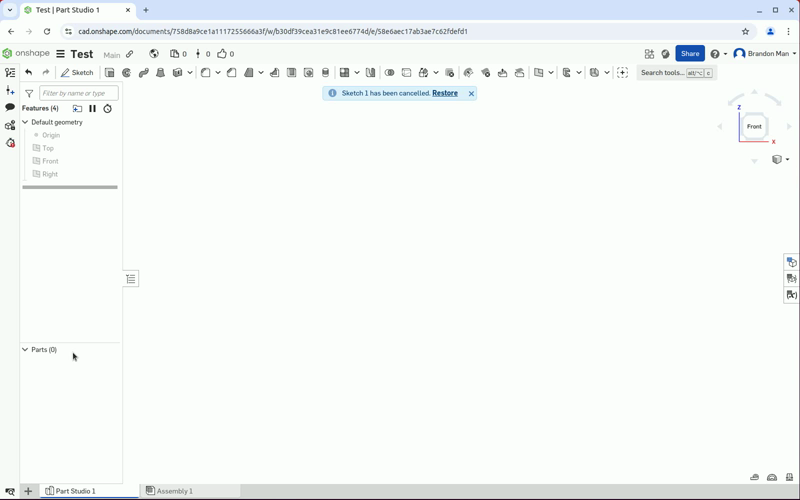
key(shift+s)
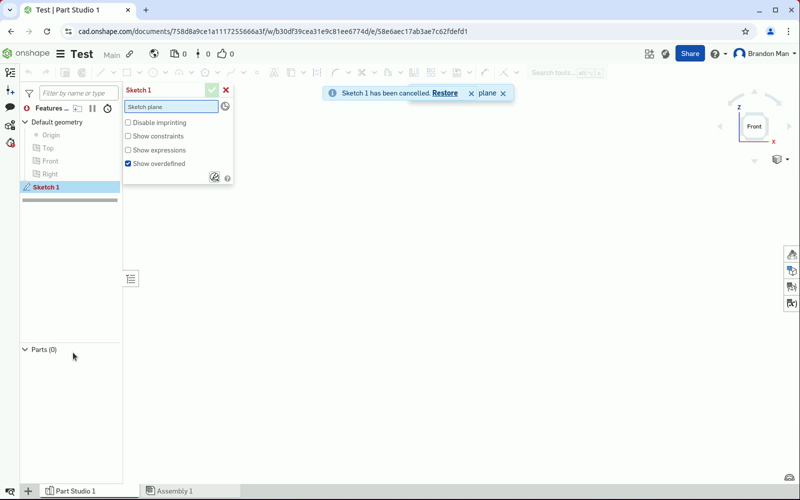
mouse_move(73, 163)
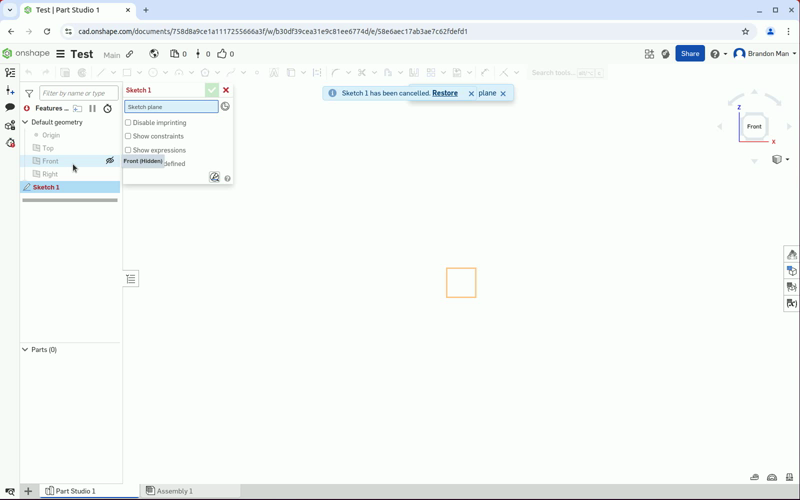
click(73, 163)
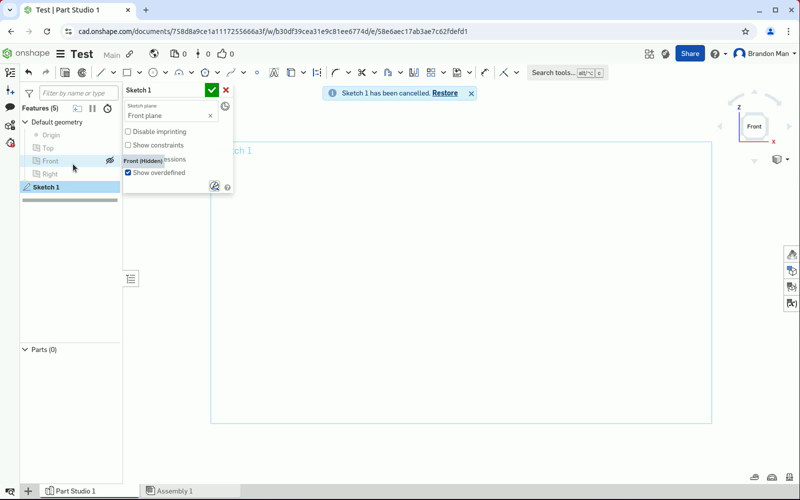
mouse_move(73, 352)
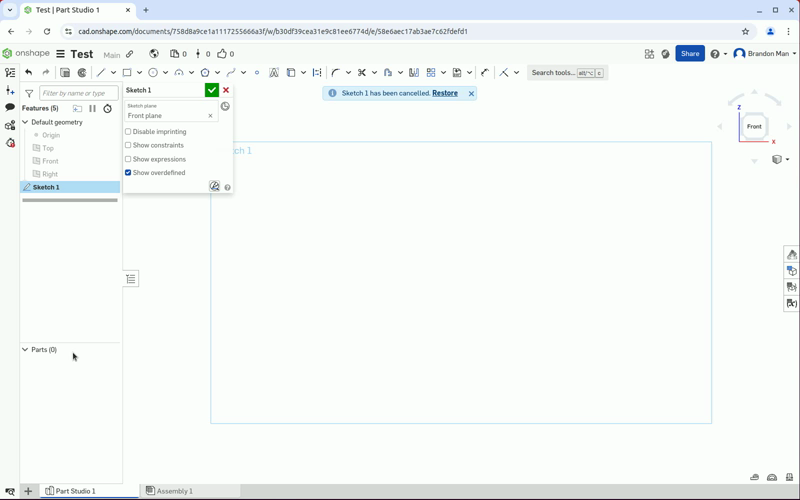
key(y)
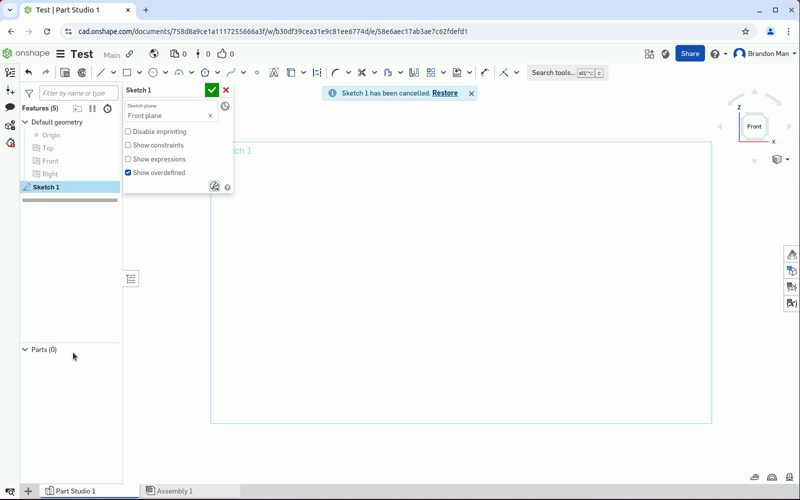
key(l)
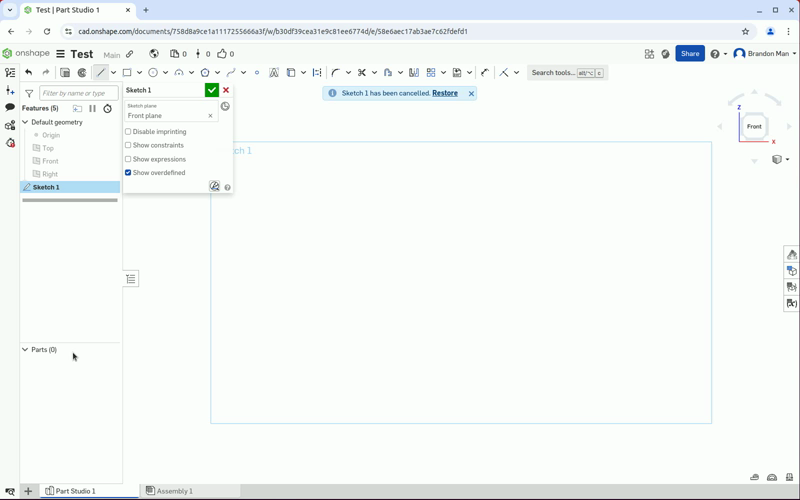
key_down(shift)
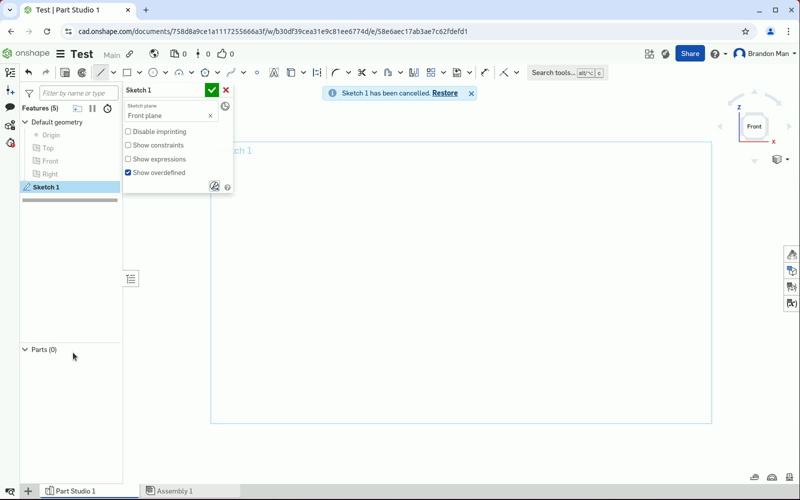
mouse_move(460, 282)
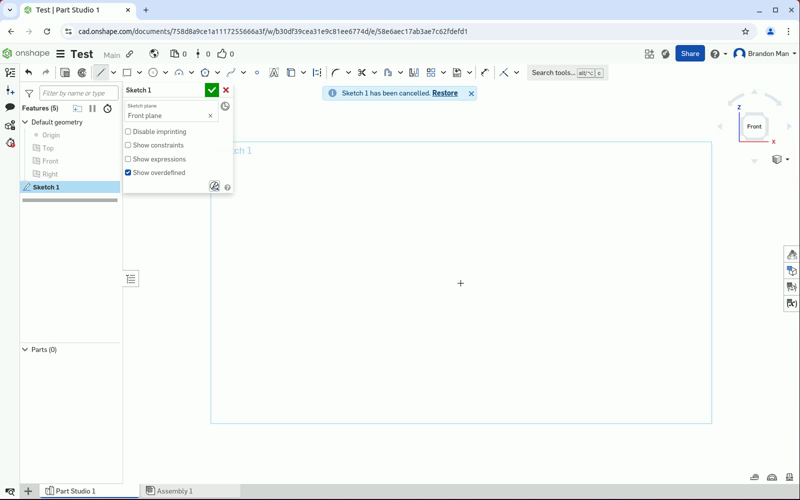
click(460, 282)
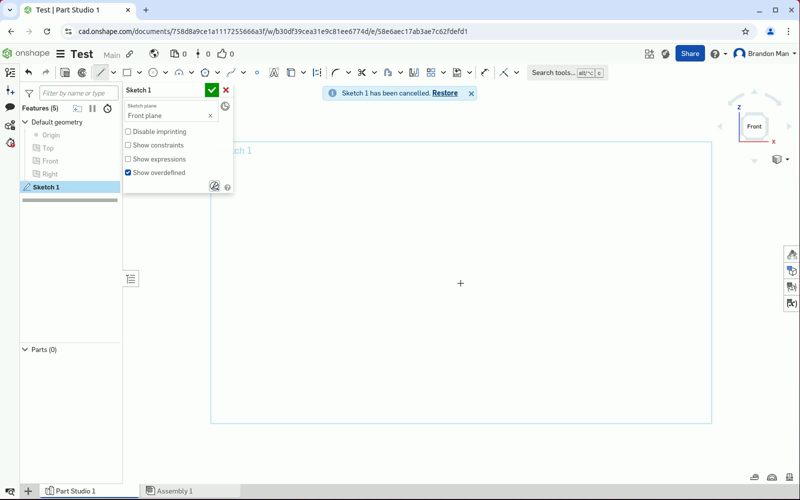
key_up(shift)
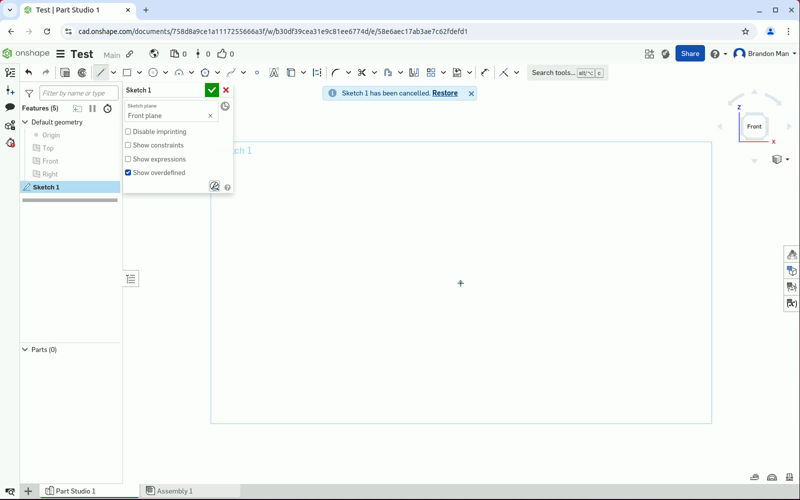
key_down(shift)
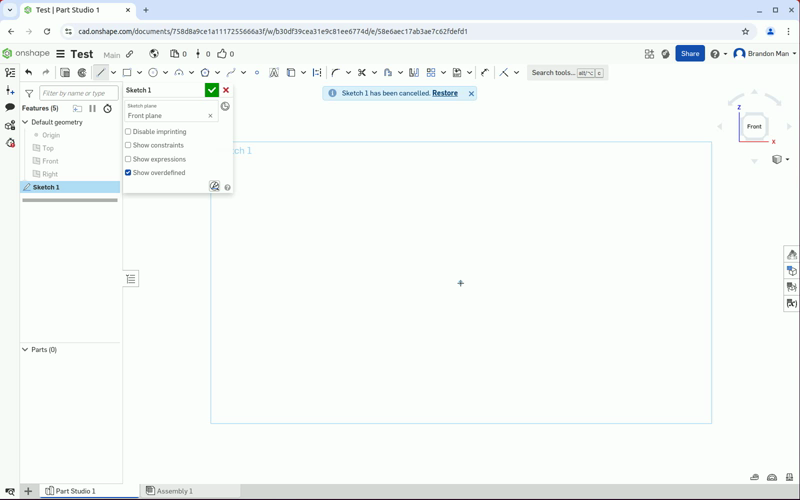
mouse_move(490, 282)
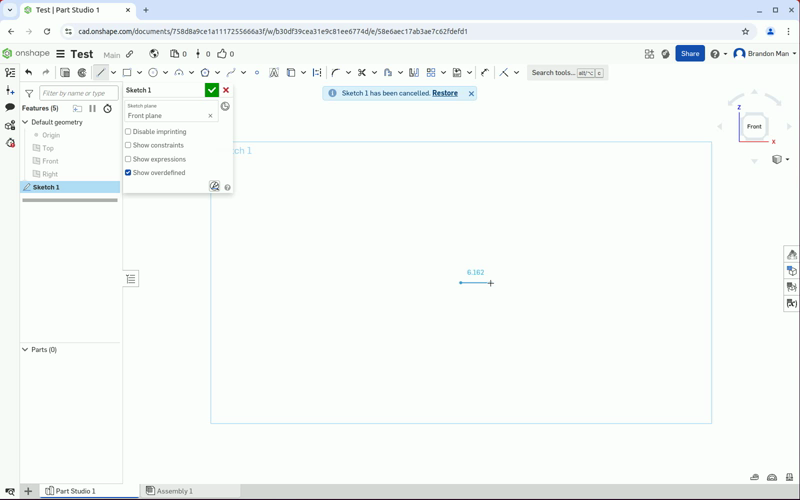
mouse_move(473, 282)
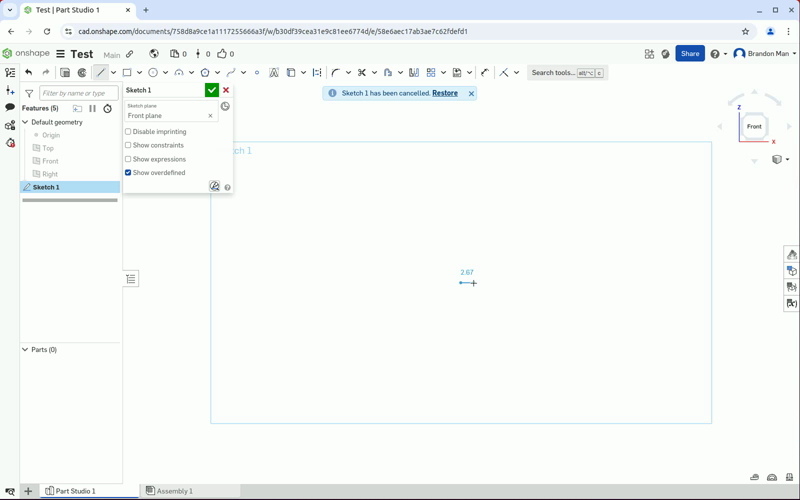
click(473, 282)
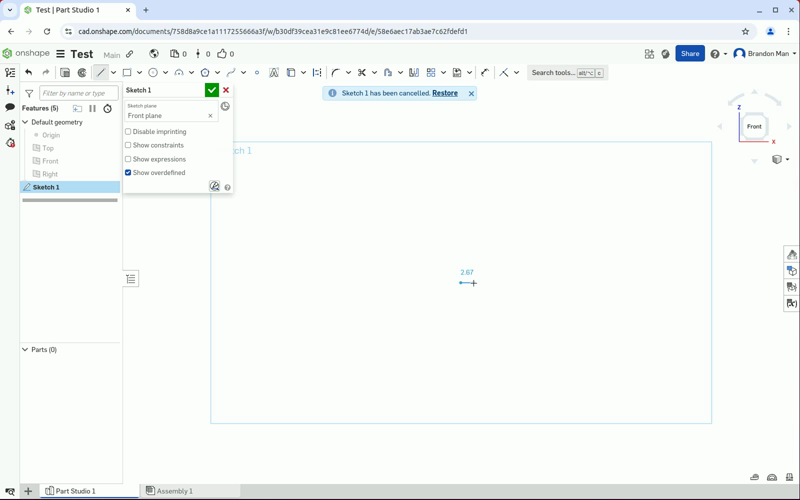
key_up(shift)
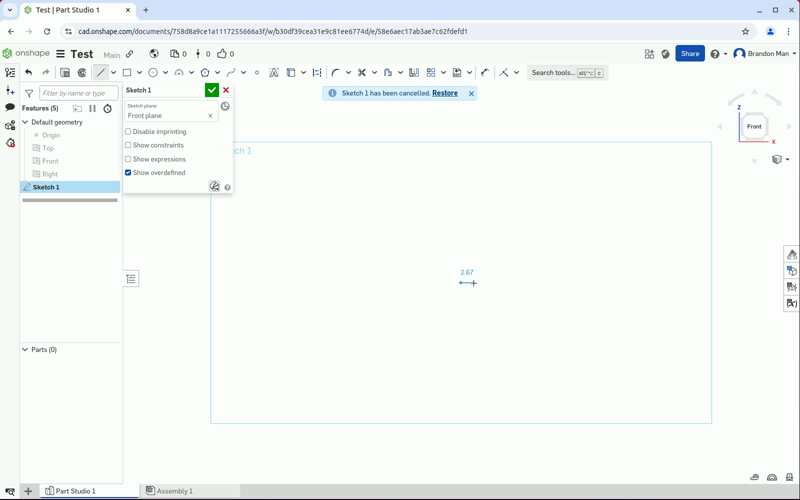
key_down(shift)
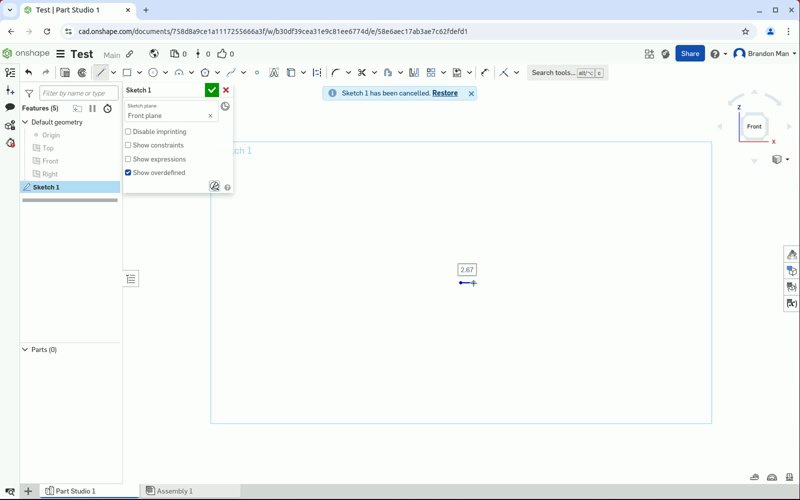
mouse_move(503, 282)
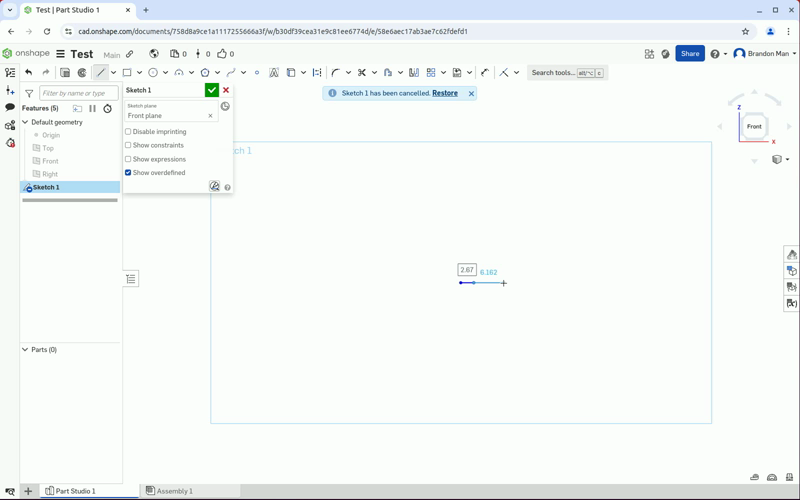
mouse_move(473, 270)
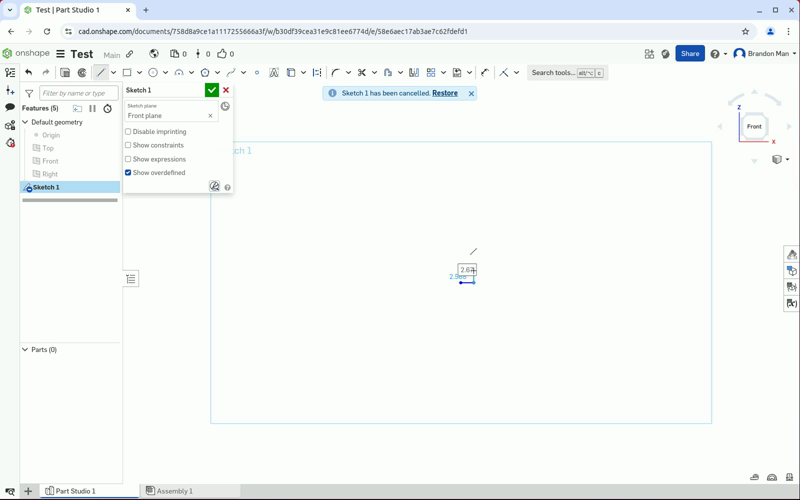
click(473, 270)
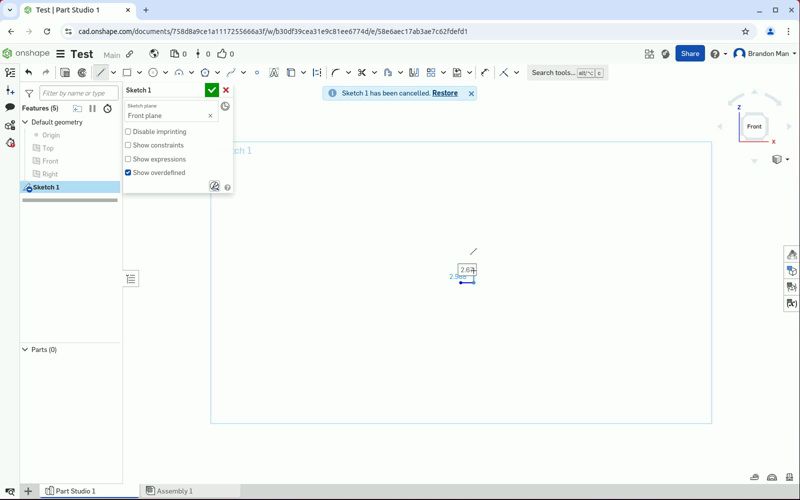
key_up(shift)
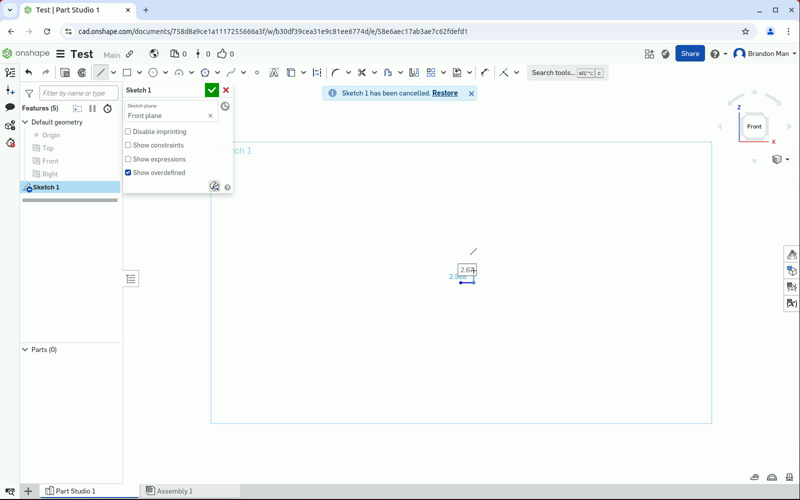
key_down(shift)
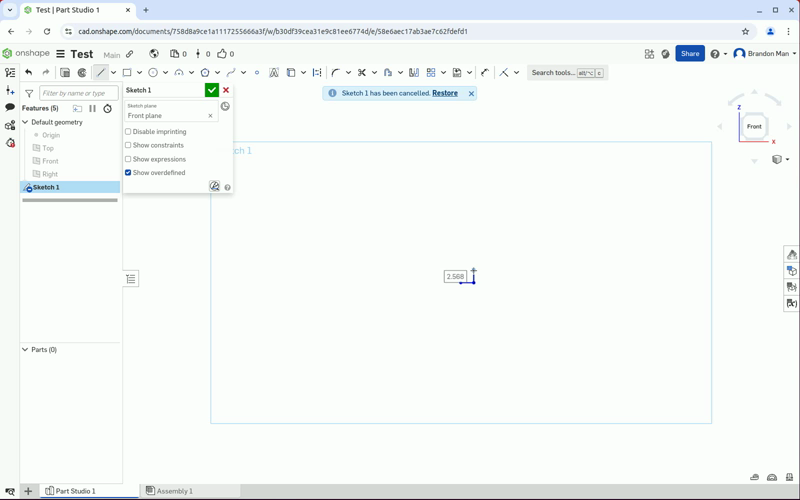
mouse_move(503, 270)
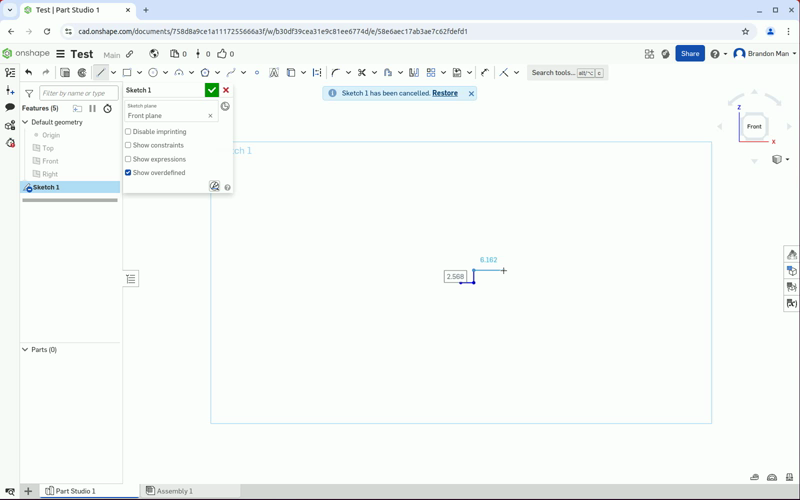
mouse_move(460, 270)
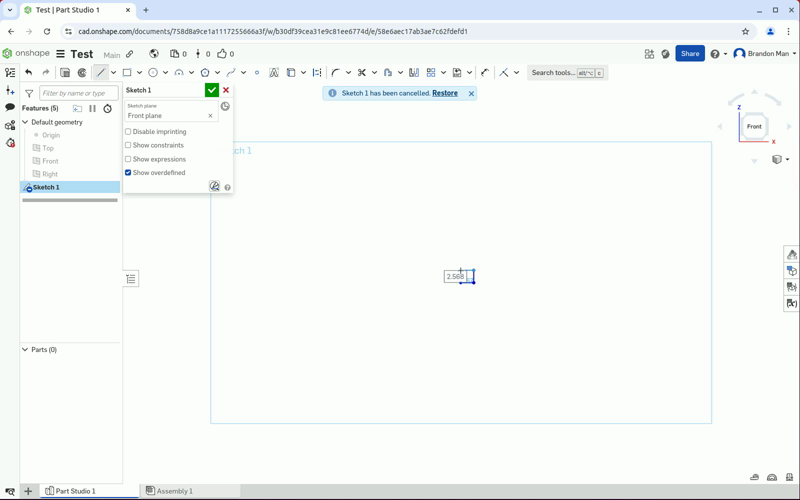
click(460, 270)
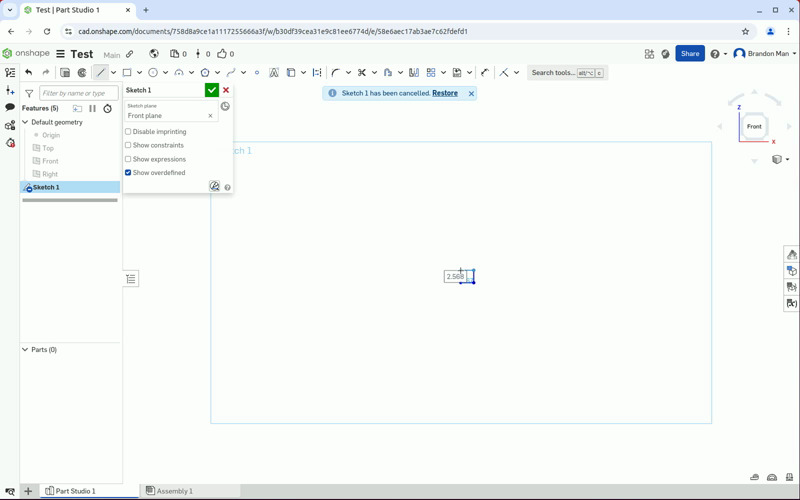
key_up(shift)
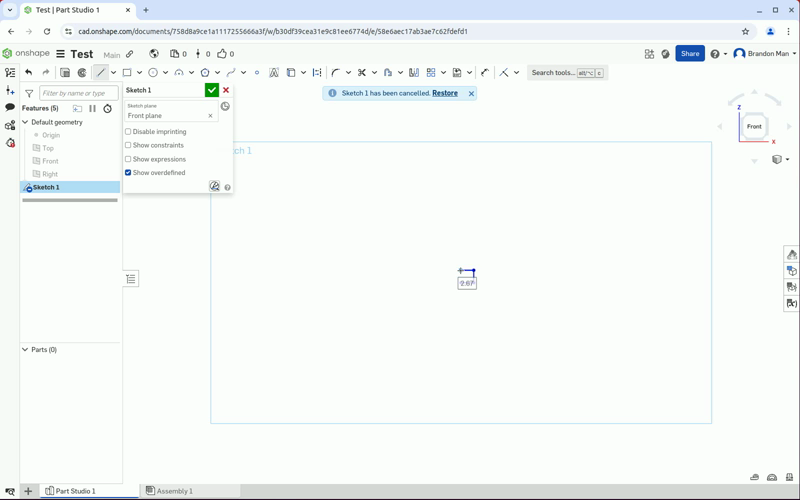
mouse_move(490, 270)
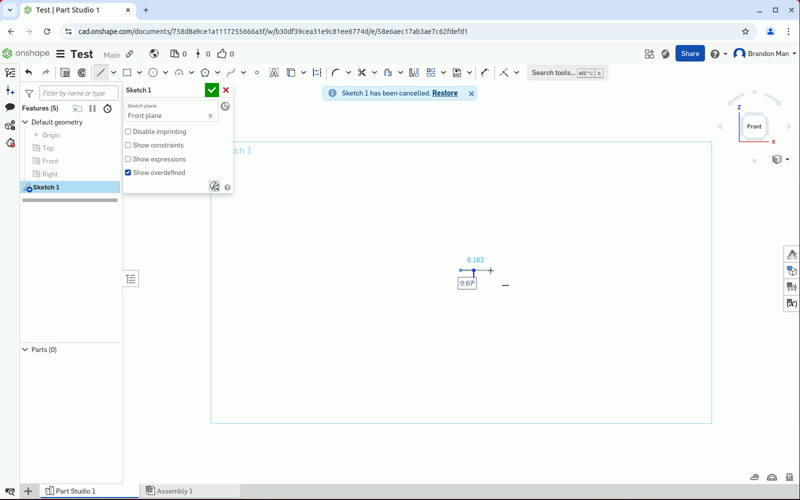
key_down(shift)
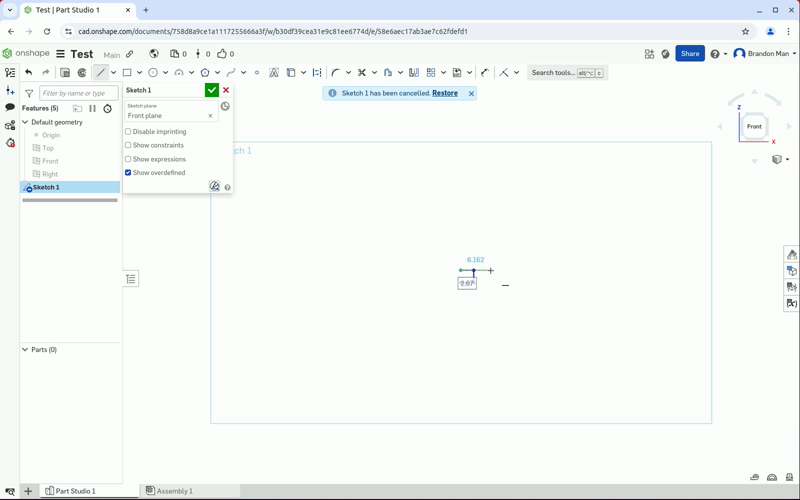
mouse_move(460, 282)
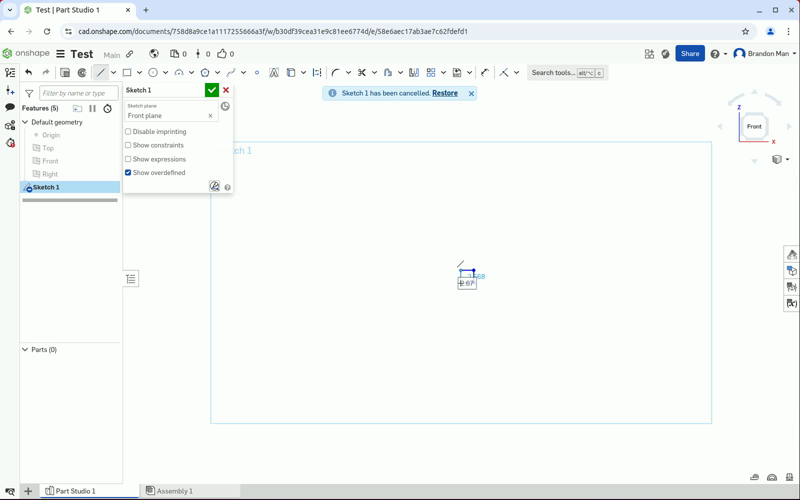
key_up(shift)
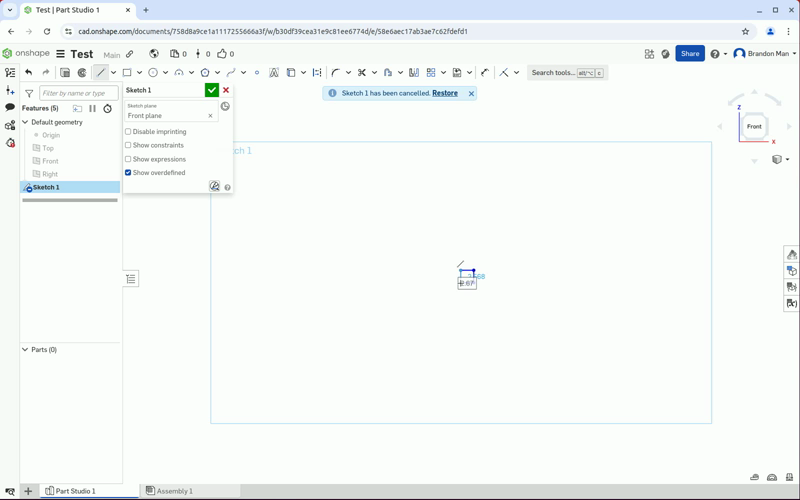
click(460, 282)
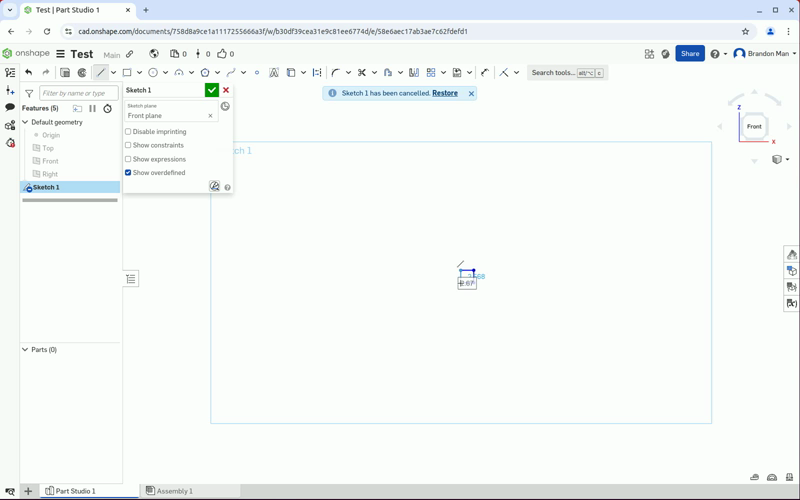
key(esc)
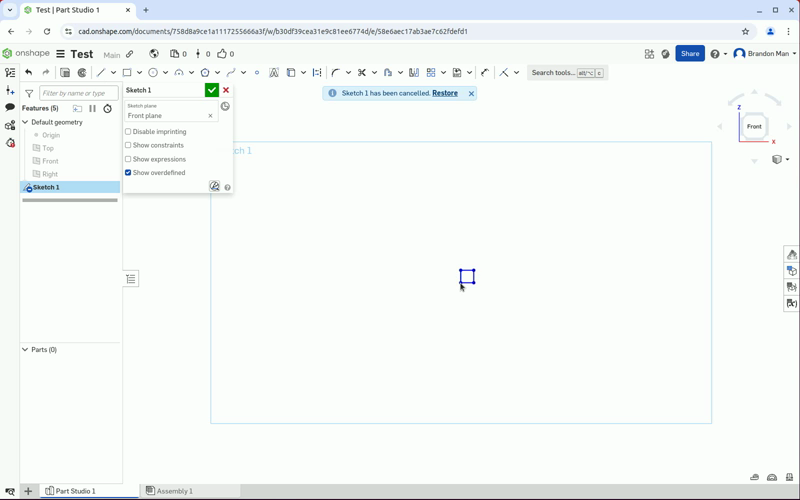
mouse_move(471, 282)
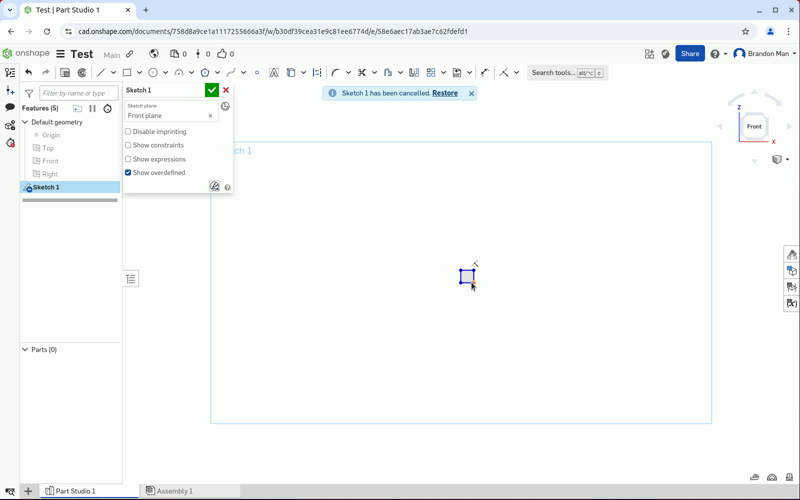
scroll(6)
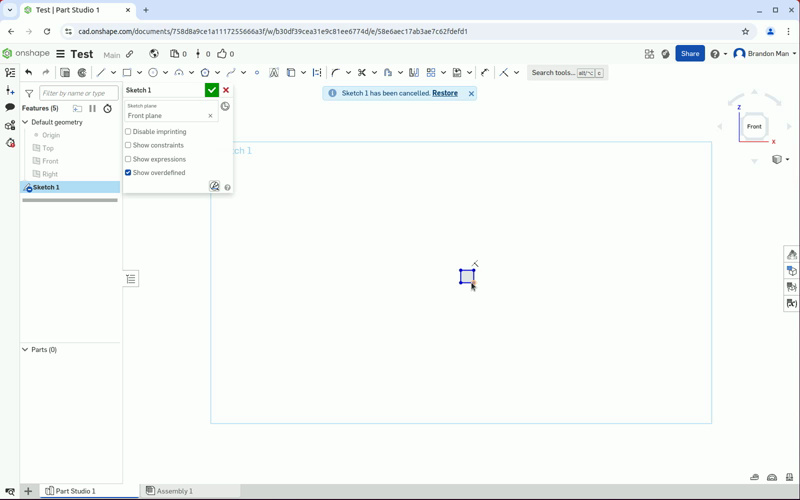
scroll(6)
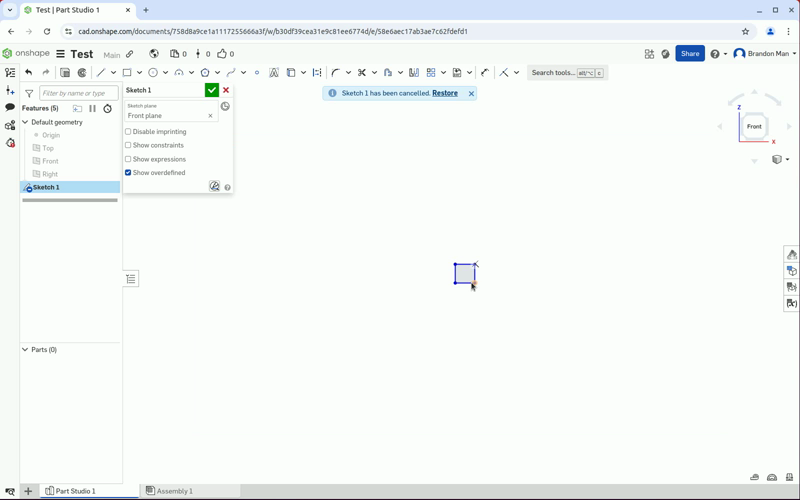
scroll(6)
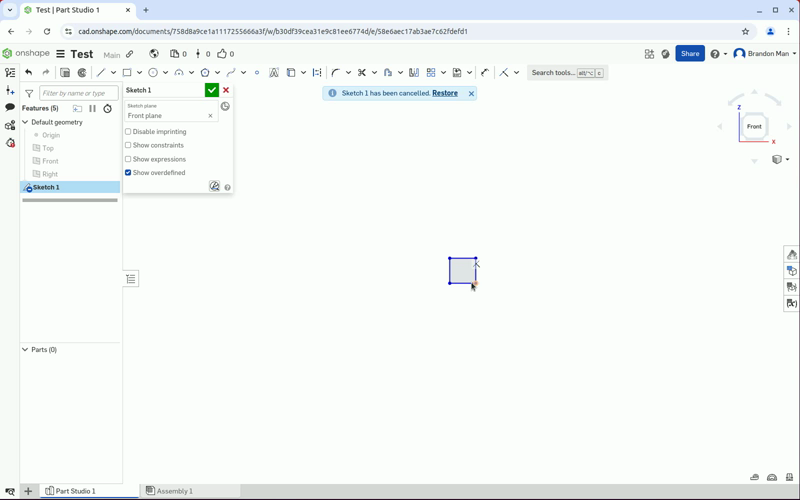
scroll(6)
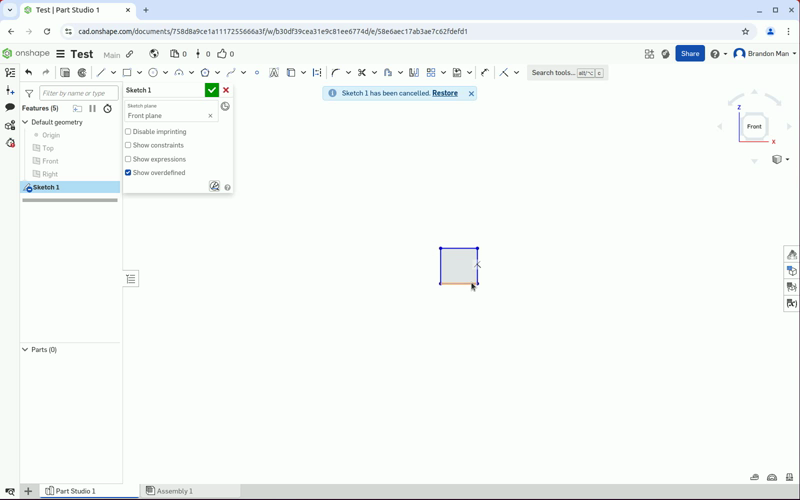
scroll(6)
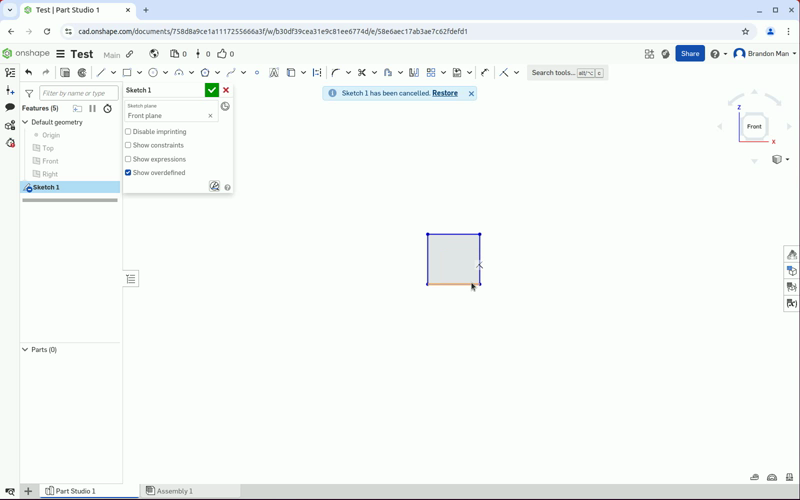
scroll(6)
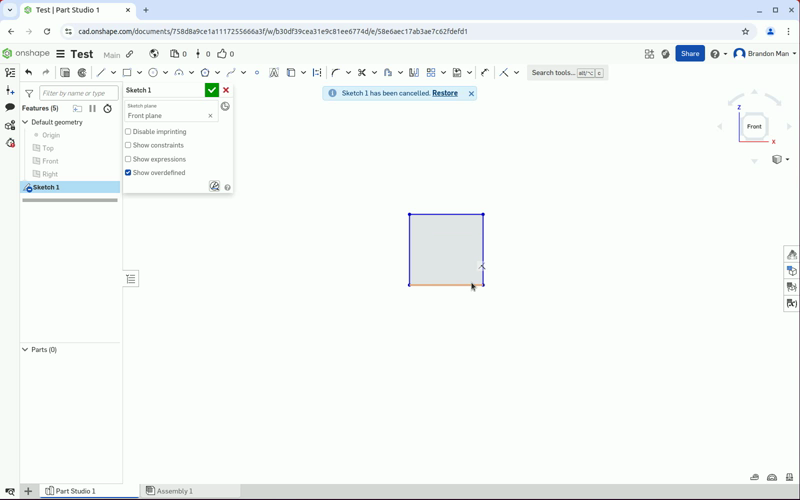
scroll(6)
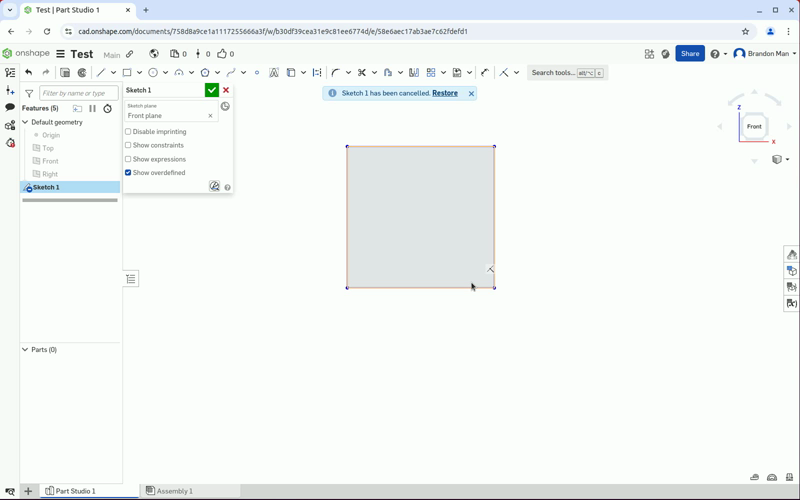
click(471, 282)
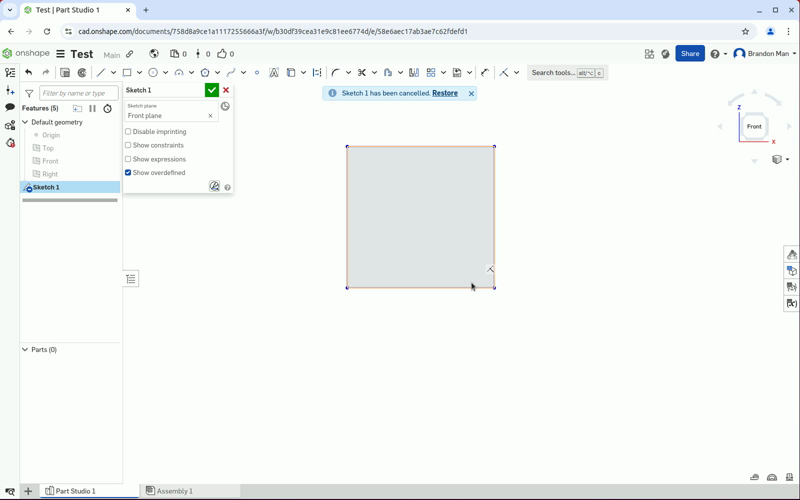
scroll(-6)
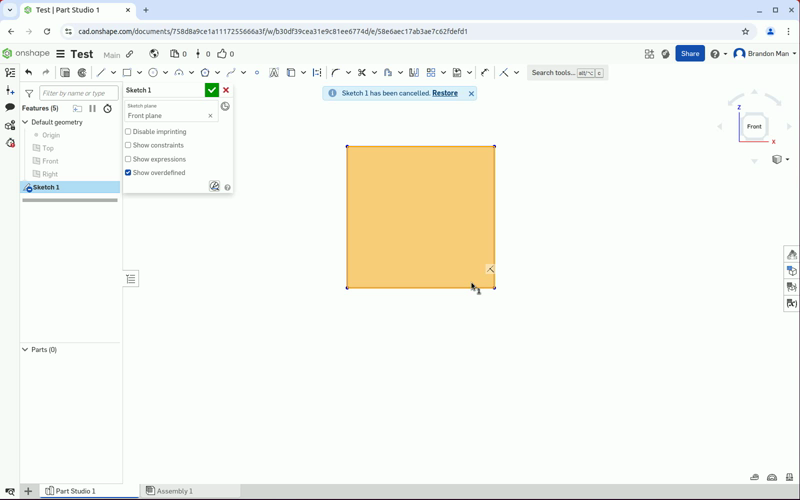
scroll(-6)
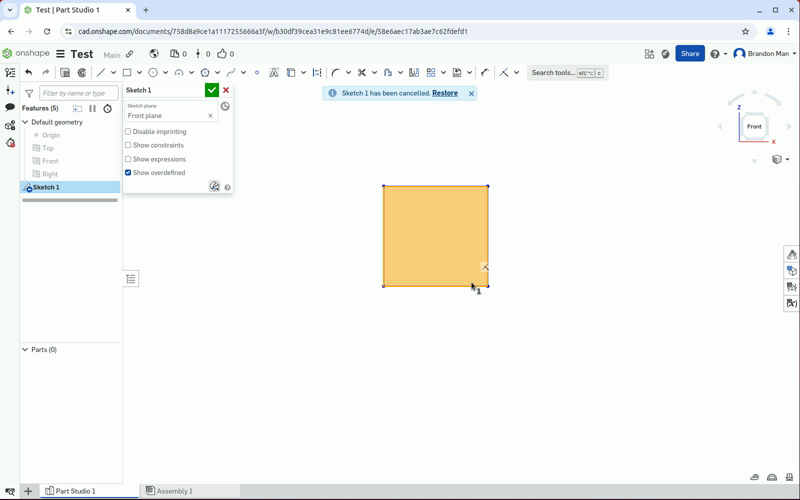
scroll(-6)
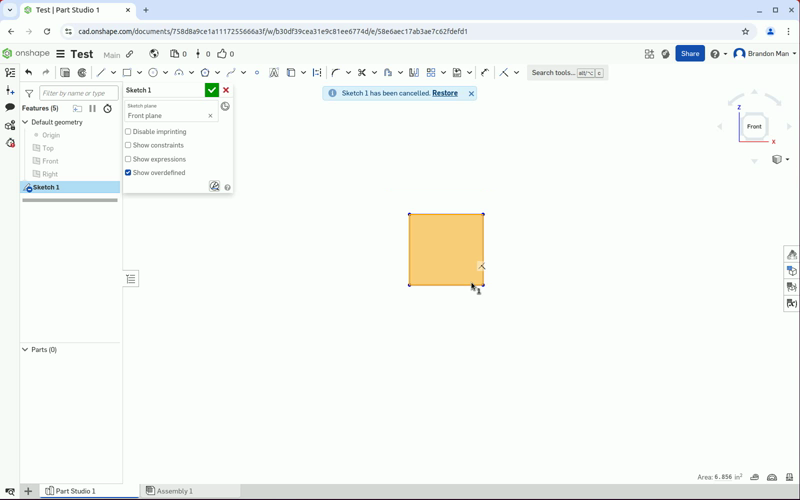
scroll(-6)
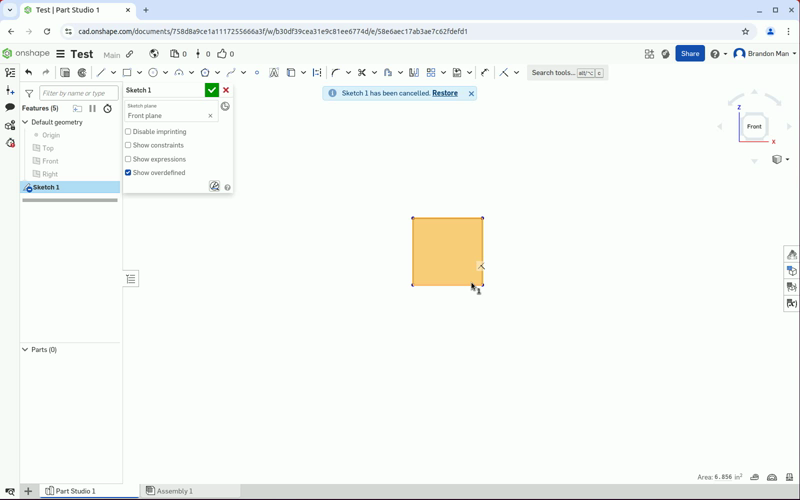
scroll(-6)
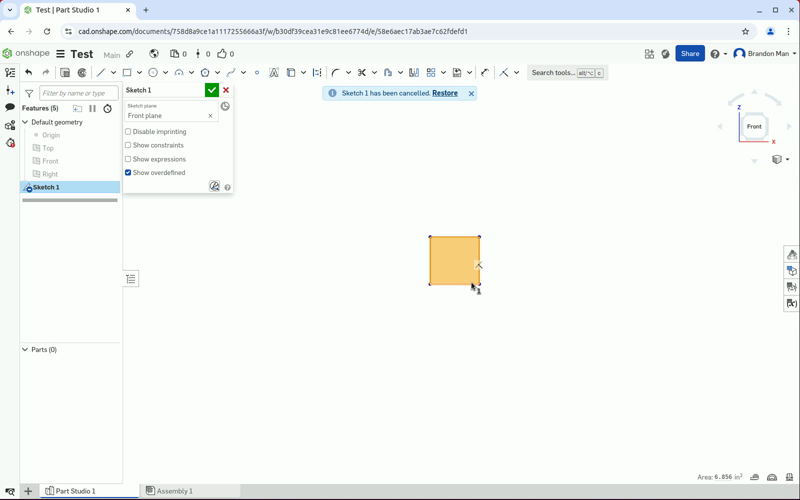
scroll(-6)
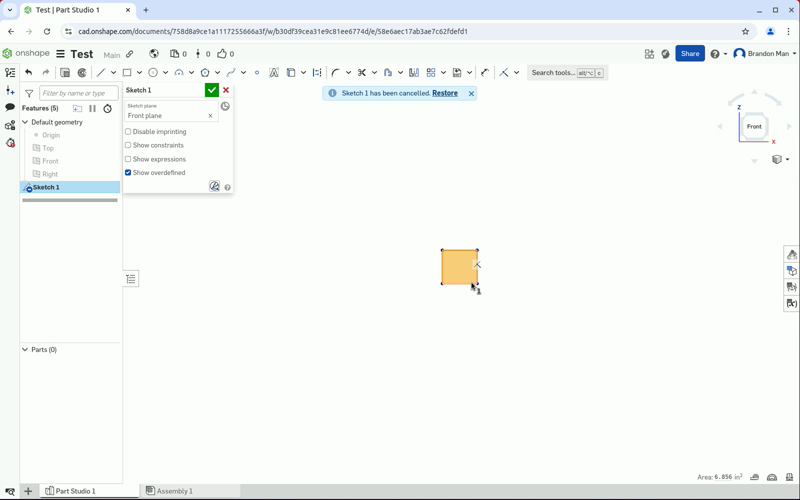
scroll(-6)
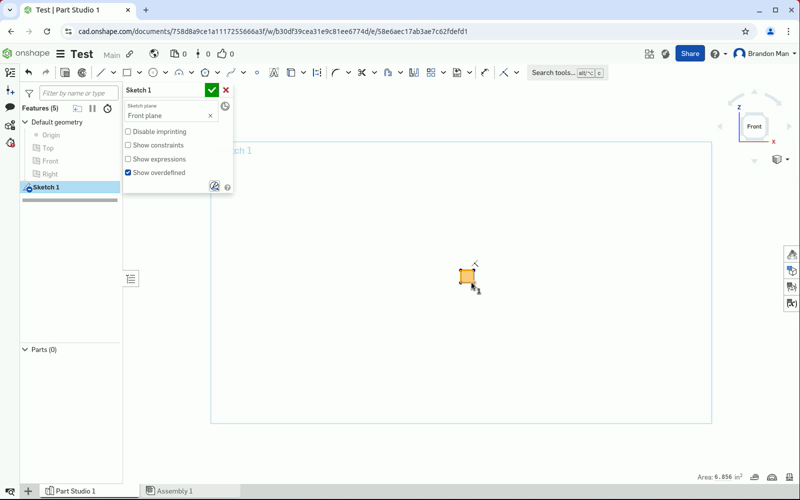
mouse_move(73, 352)
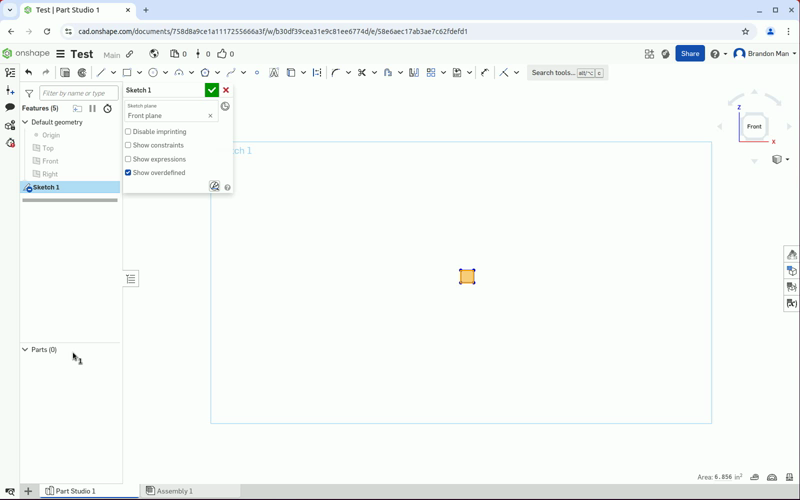
key(shift+y)
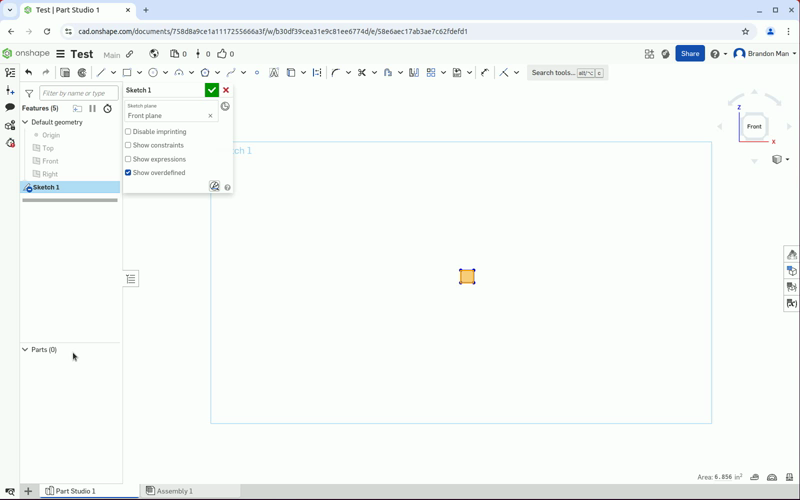
key(shift+e)
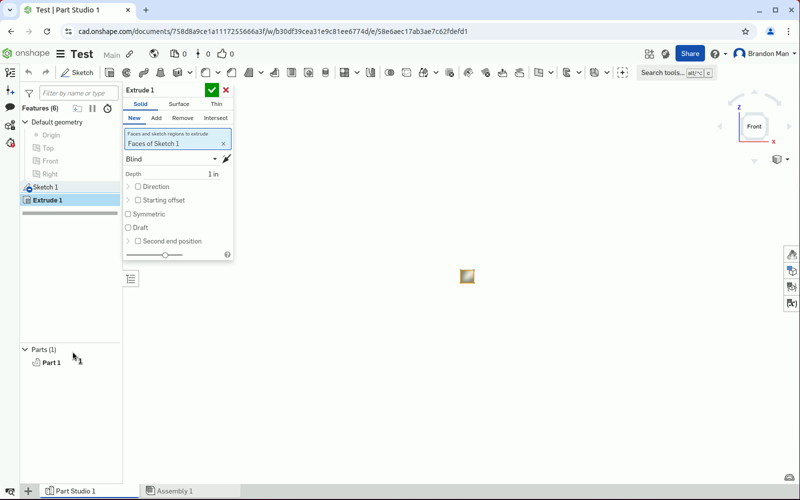
mouse_move(143, 106)
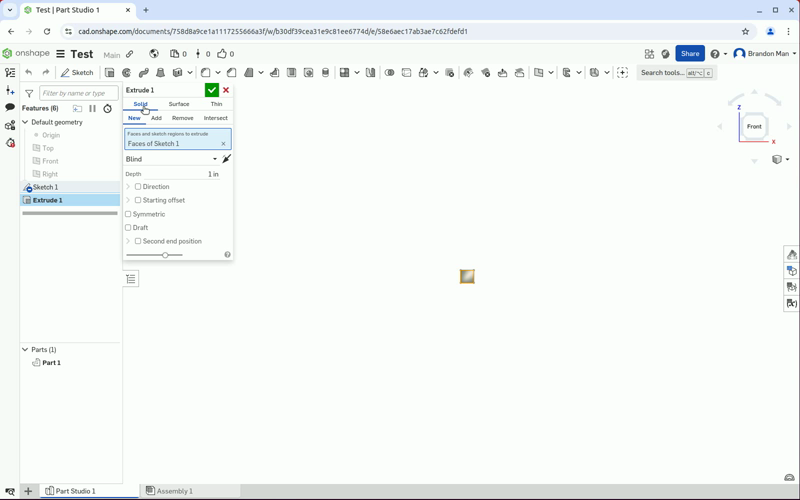
click(143, 106)
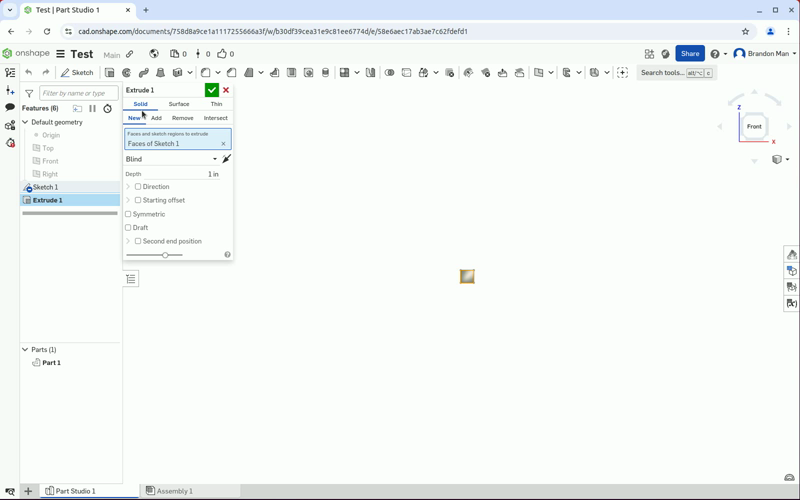
mouse_move(137, 120)
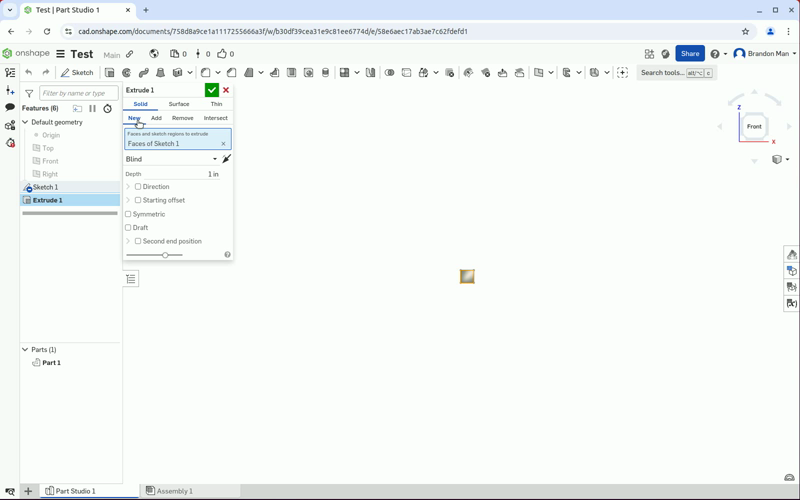
click(137, 120)
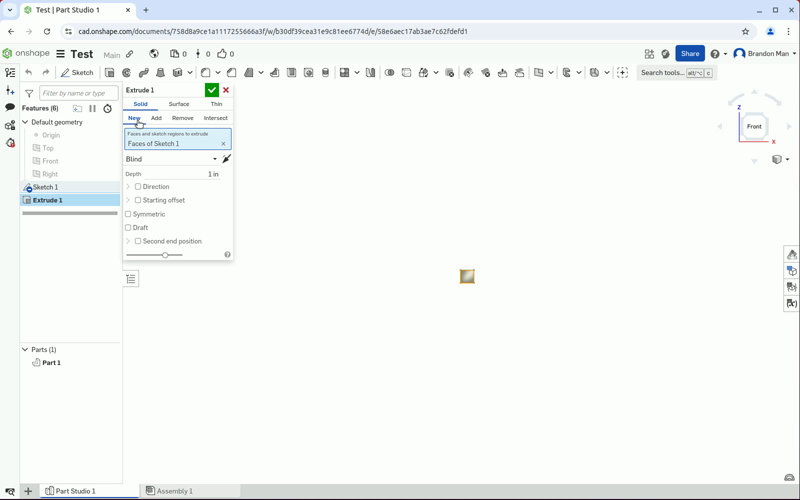
key(tab, 4)
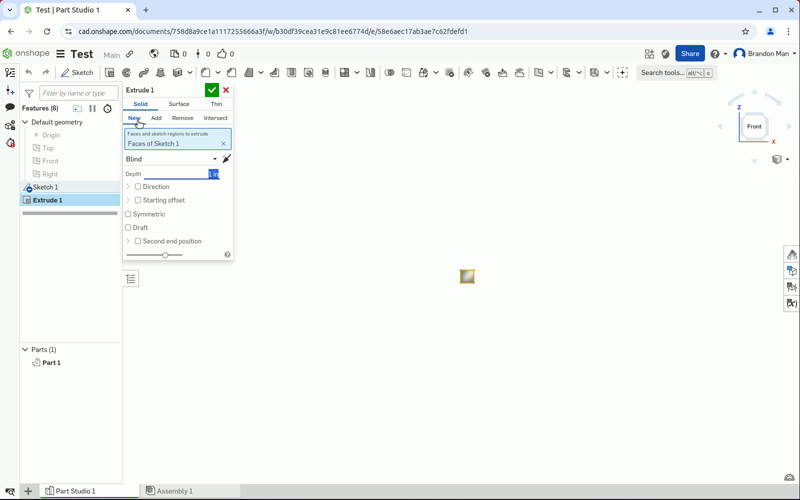
text(11.554)
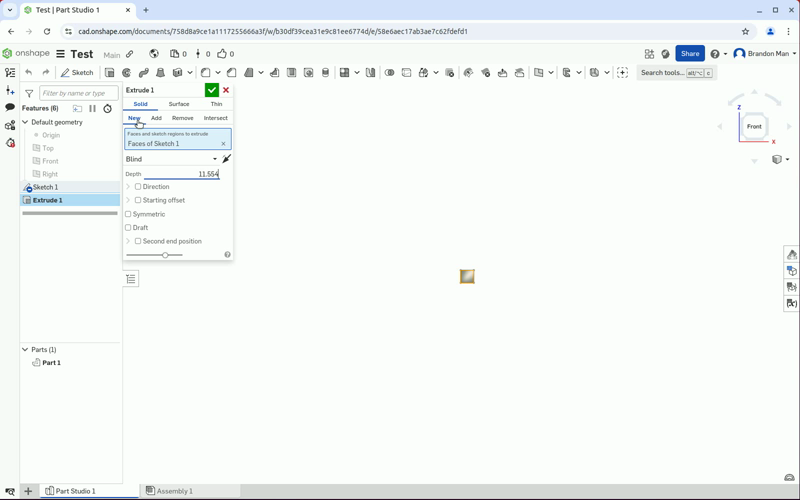
key(enter)
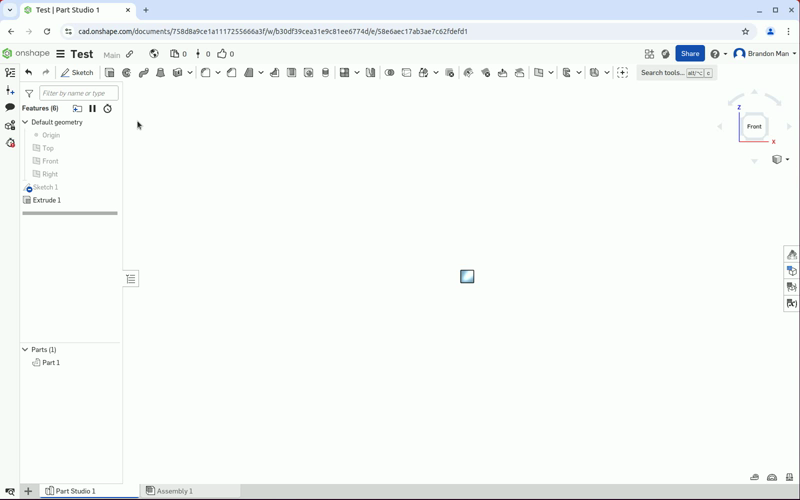
key(shift+h)
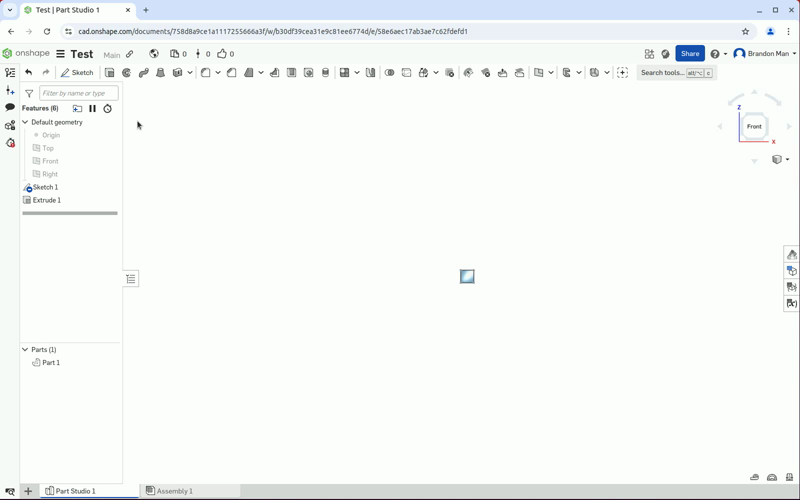
key(shift+h)
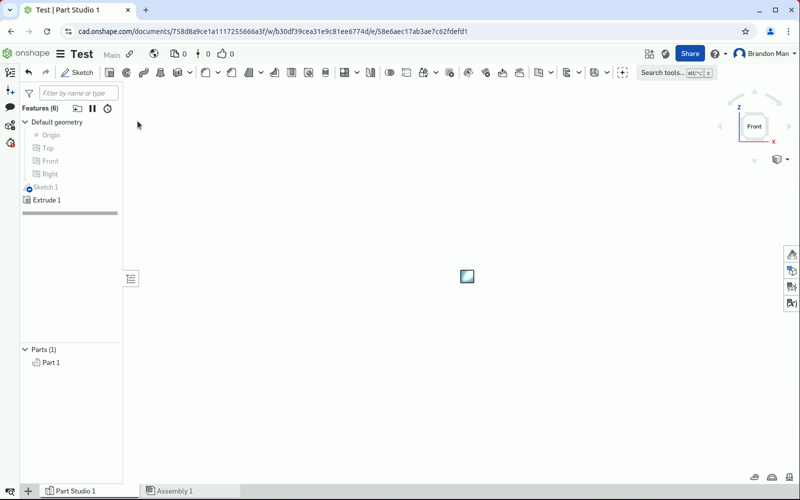
mouse_move(73, 189)
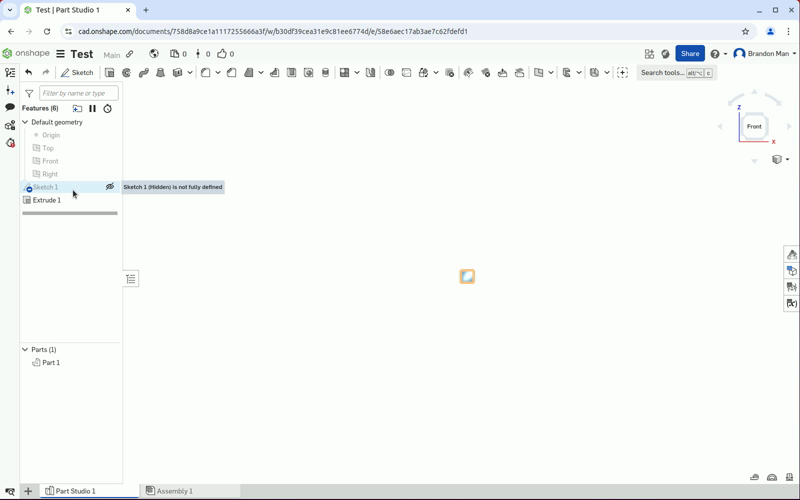
click(73, 189)
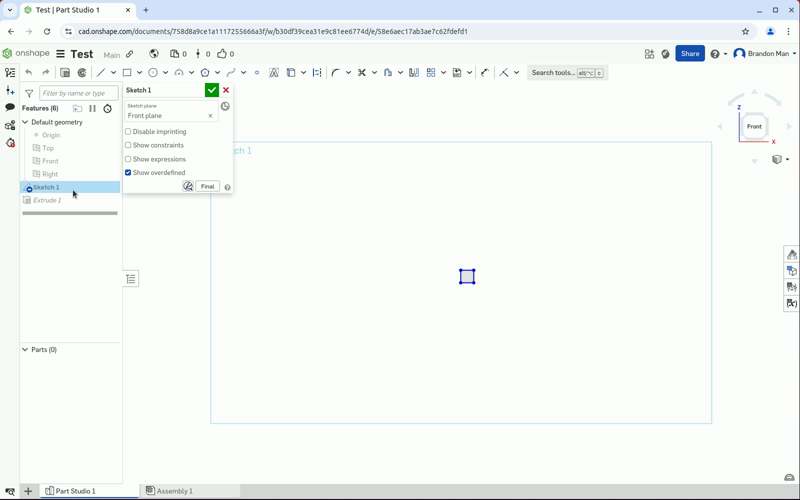
mouse_move(229, 92)
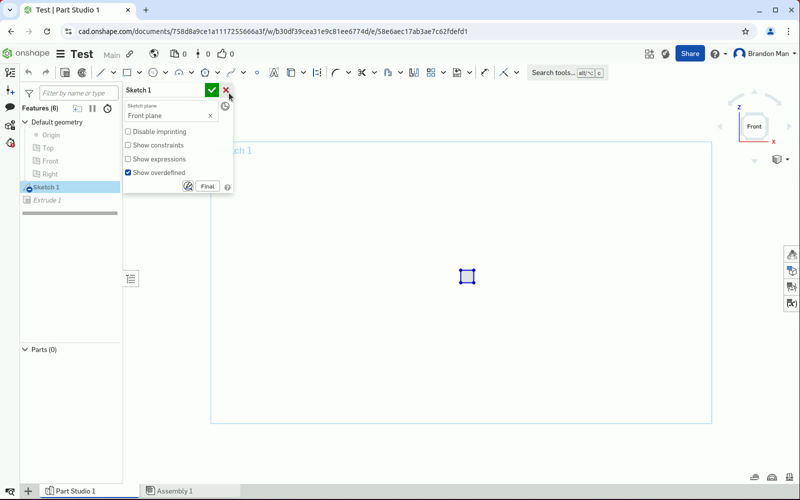
click(229, 92)
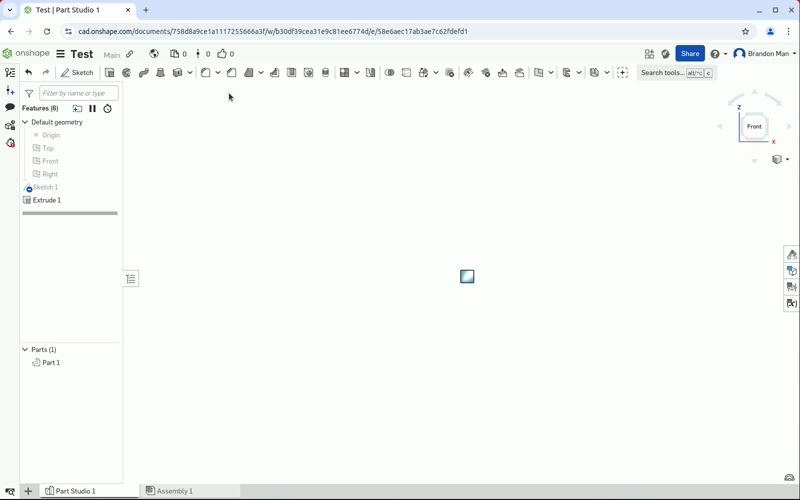
mouse_move(73, 352)
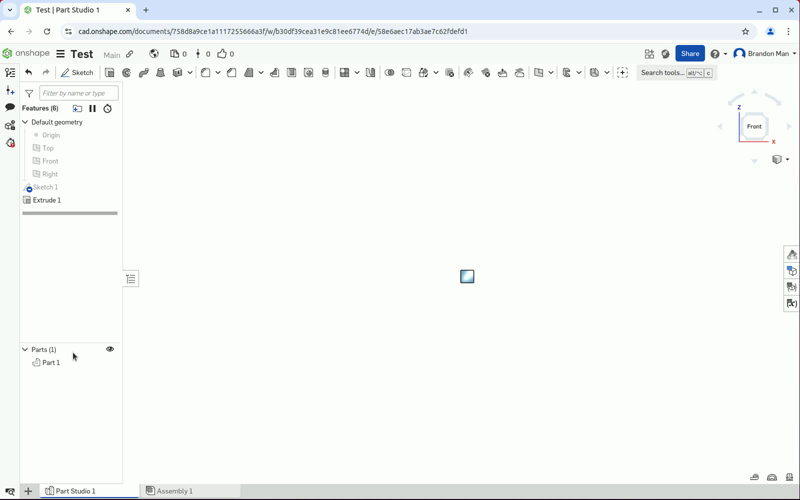
key(y)
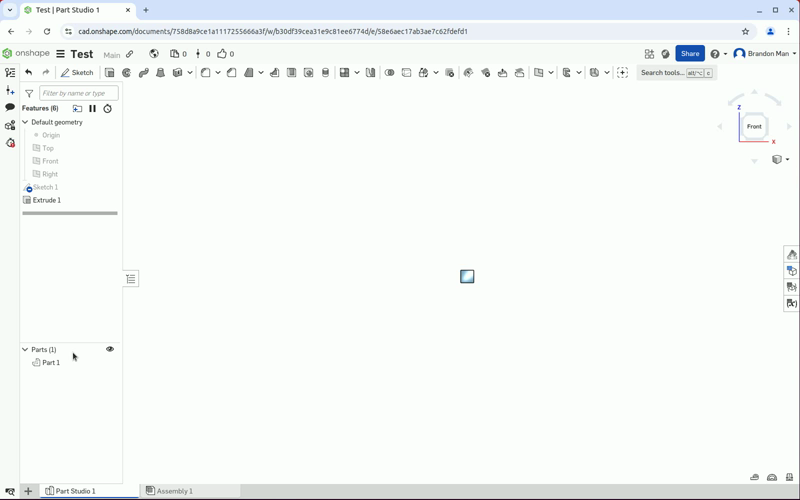
key(shift+p)
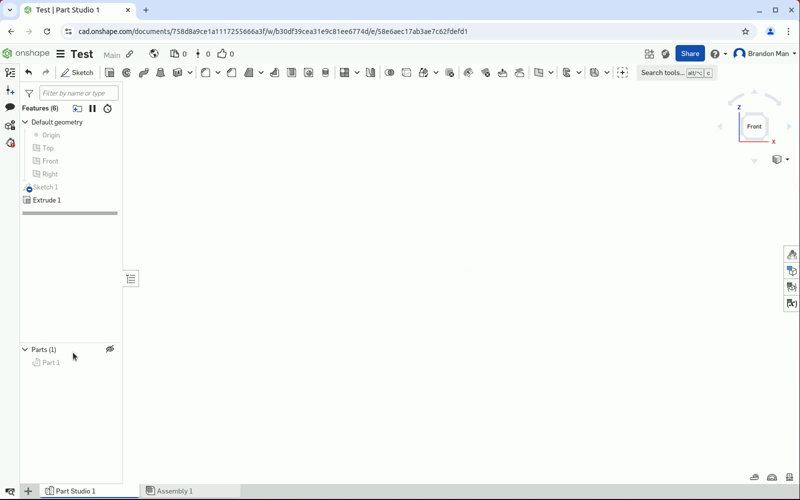
key(space)
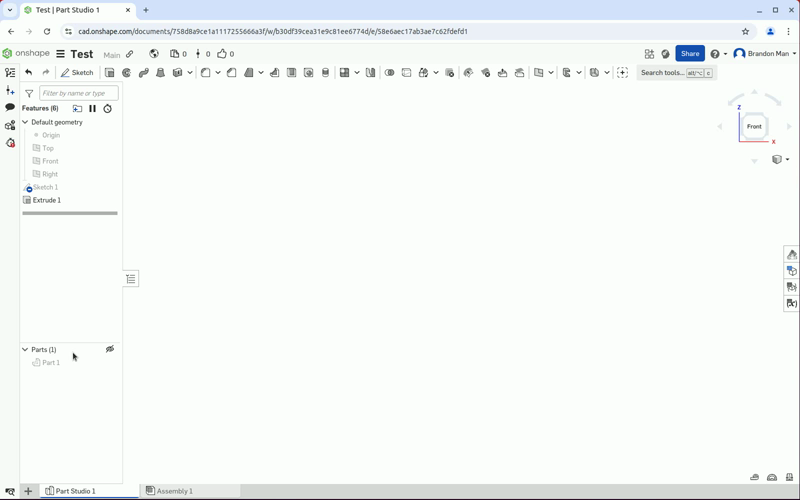
key_down(shift)
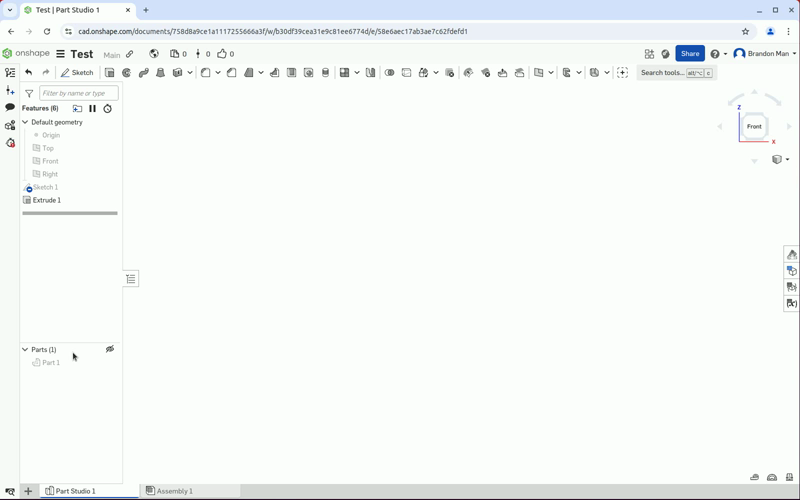
key(left)
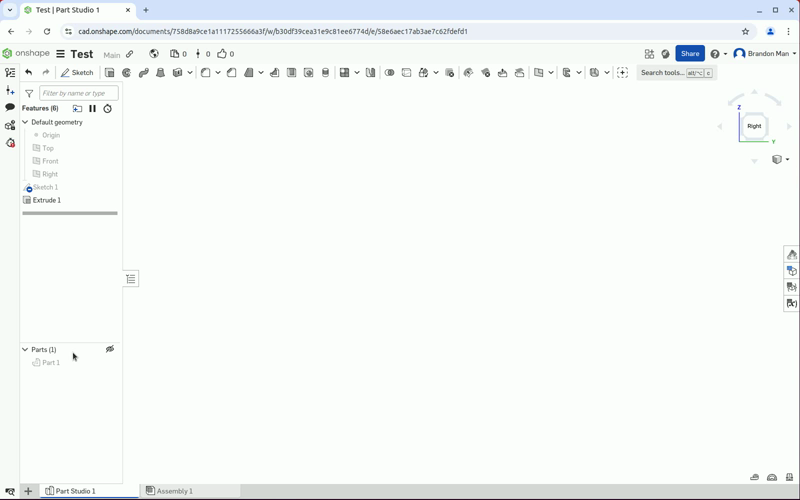
key_up(shift)
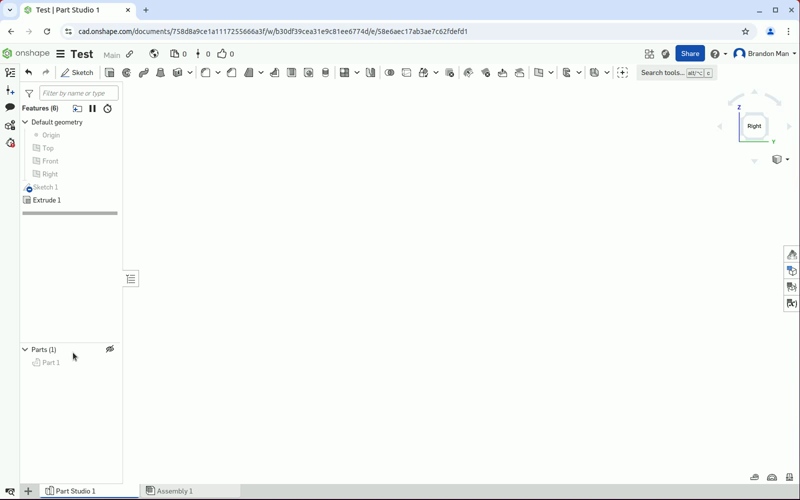
mouse_move(73, 352)
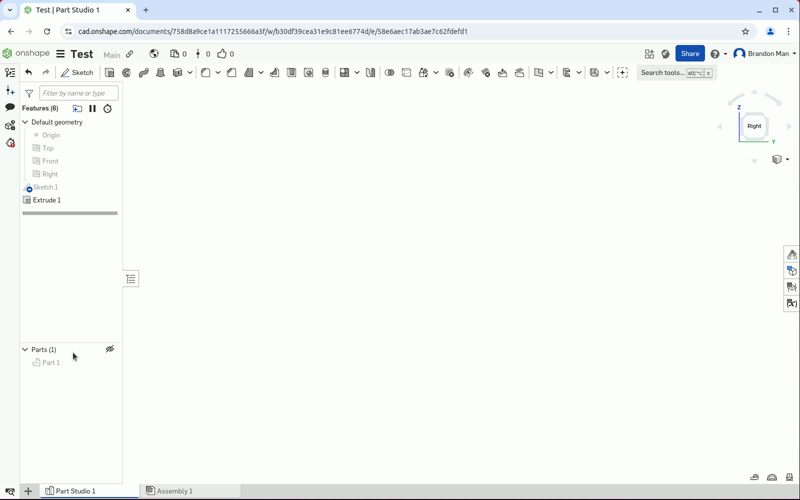
key(shift+y)
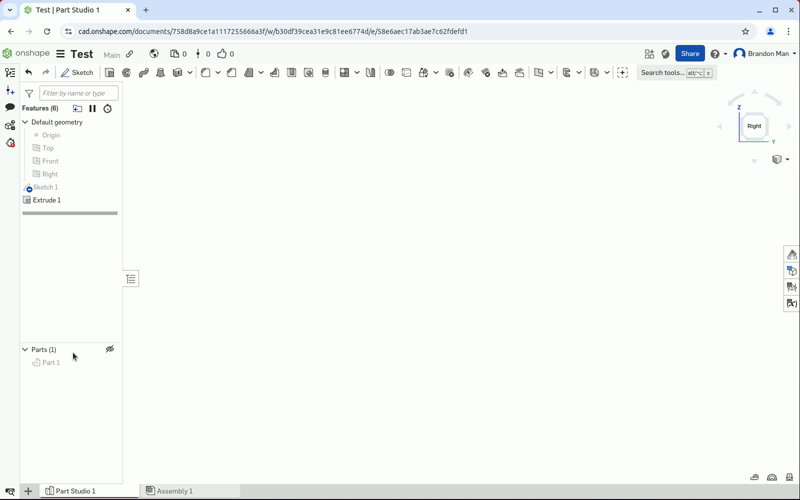
key(shift+s)
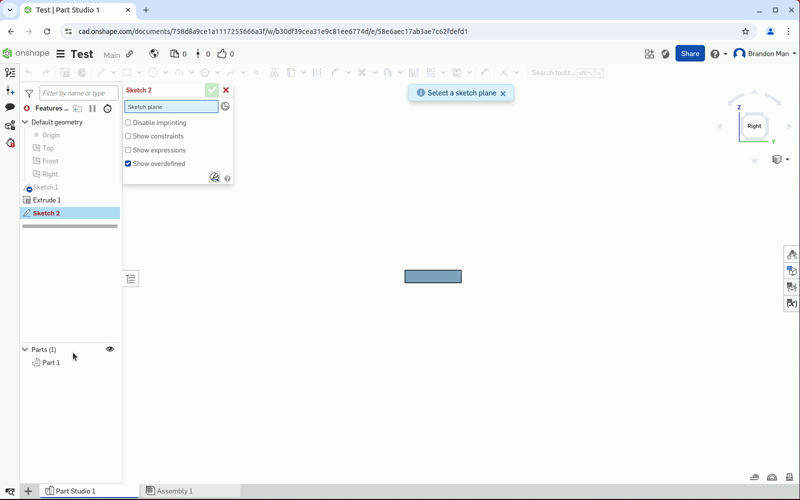
mouse_move(73, 176)
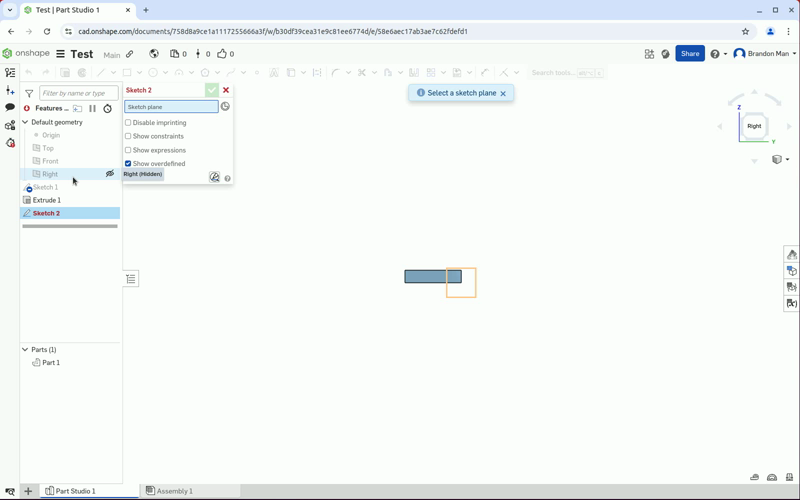
click(73, 176)
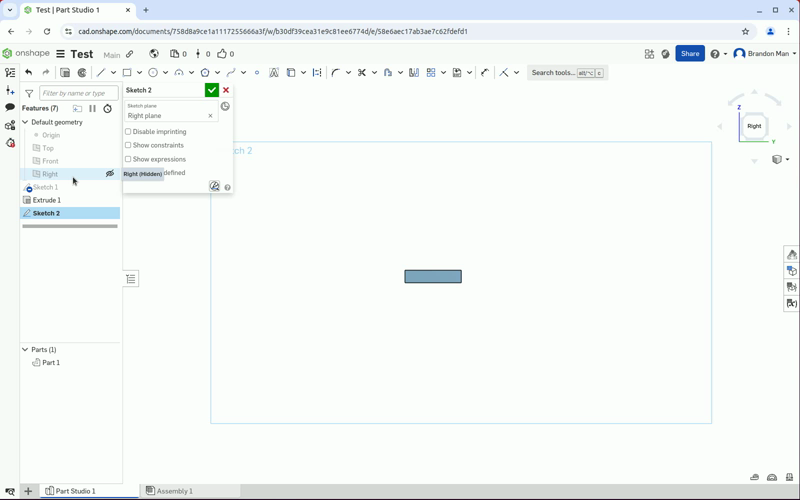
mouse_move(73, 352)
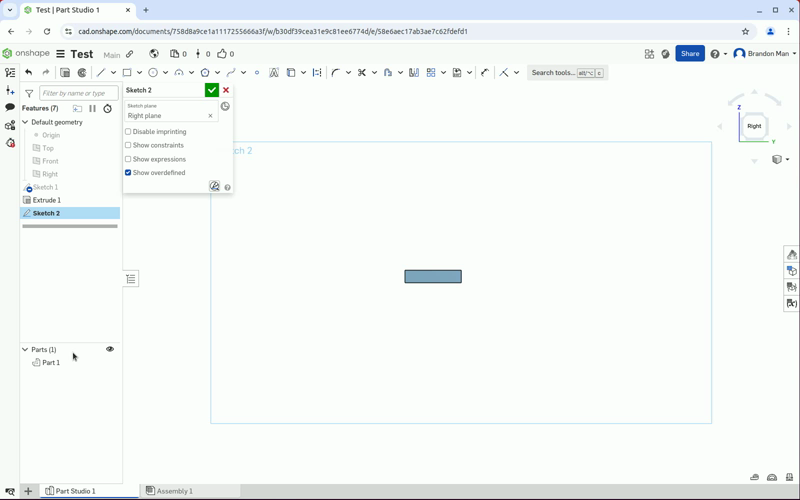
key(y)
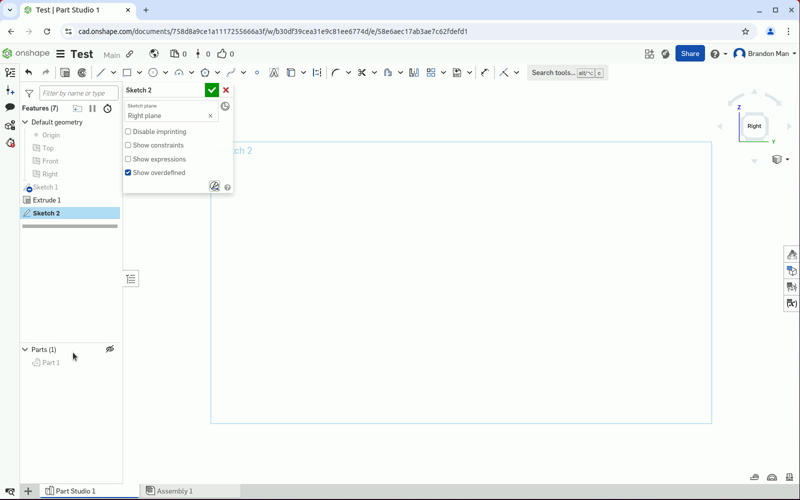
key(l)
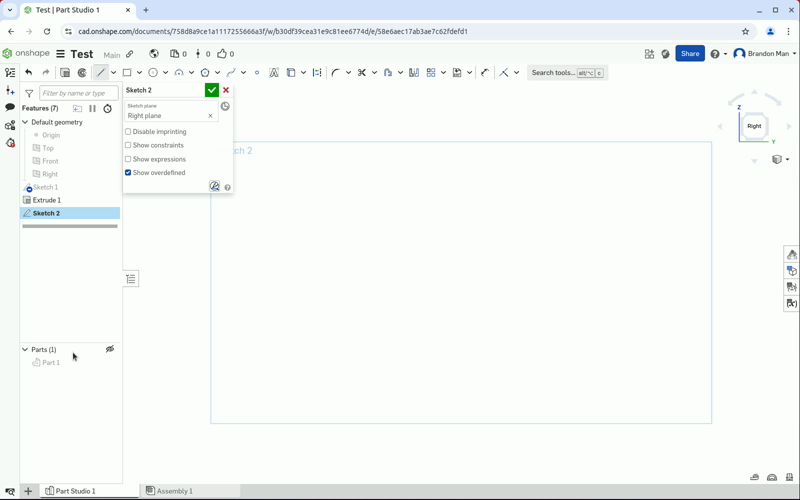
key_down(shift)
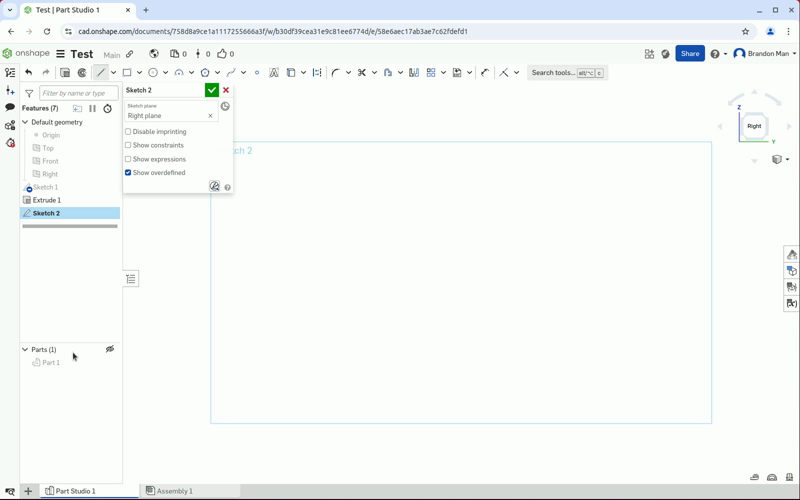
mouse_move(392, 276)
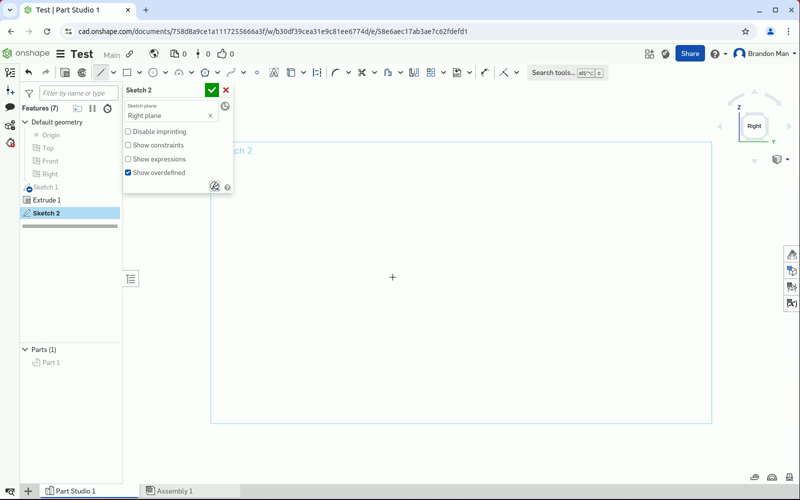
click(392, 276)
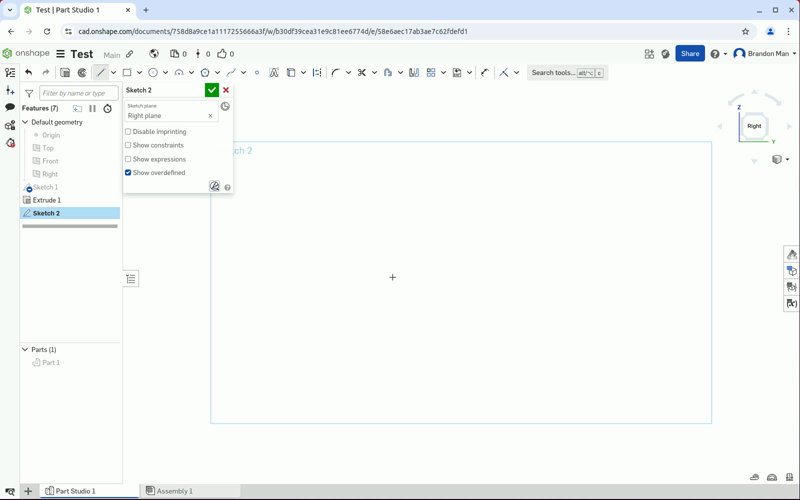
key_up(shift)
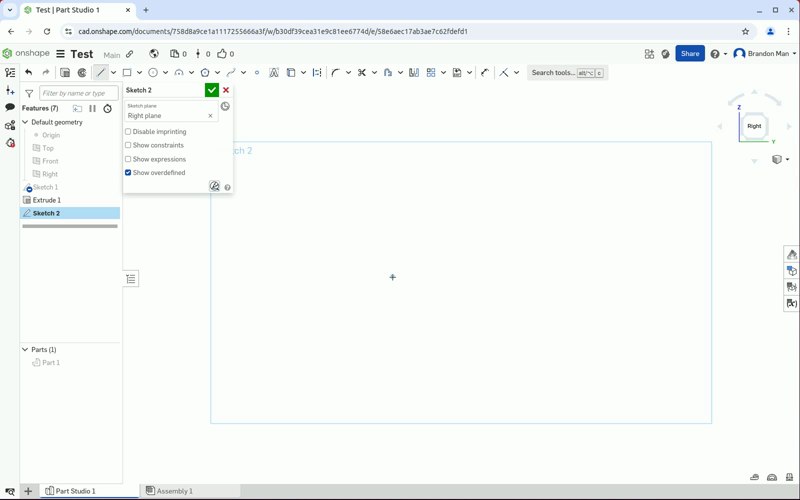
key_down(shift)
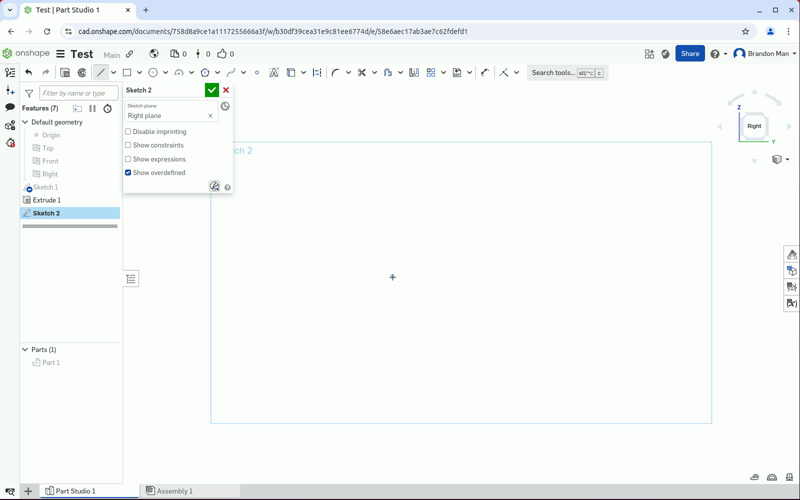
mouse_move(422, 276)
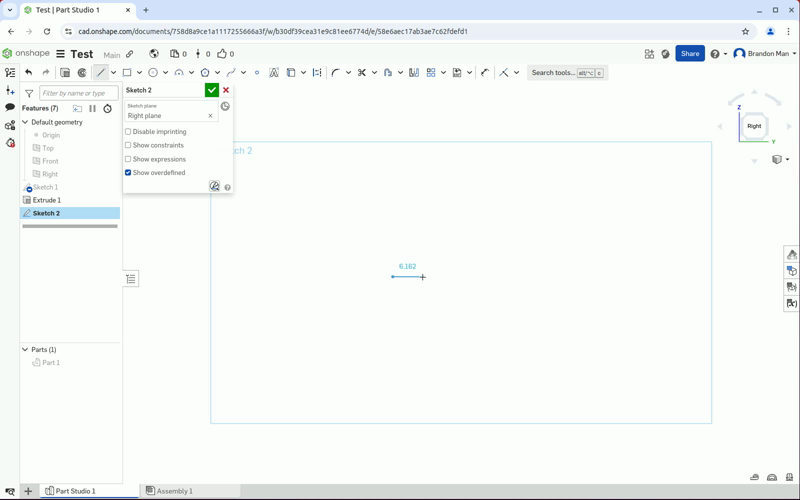
mouse_move(404, 276)
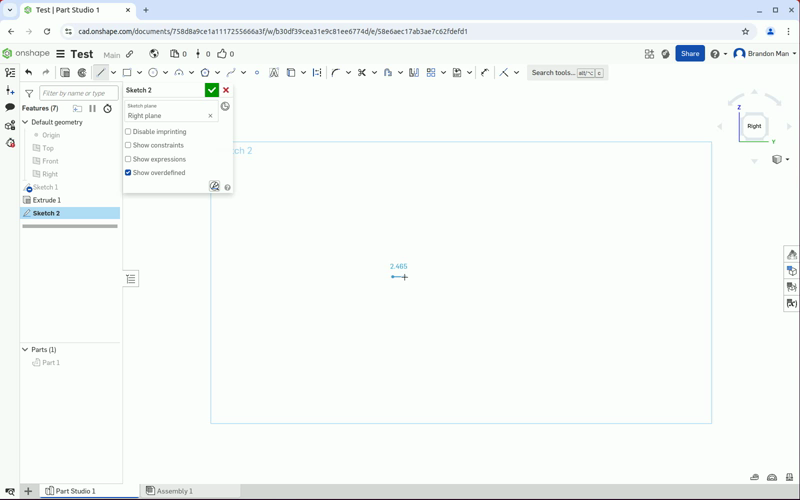
click(404, 276)
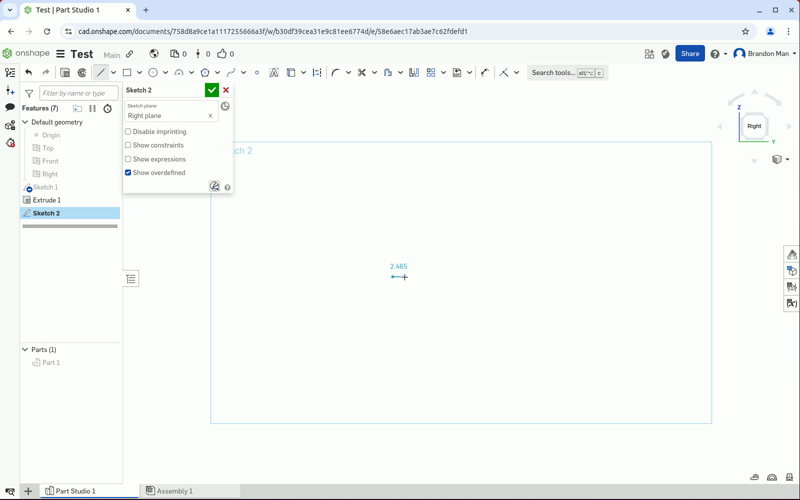
key_up(shift)
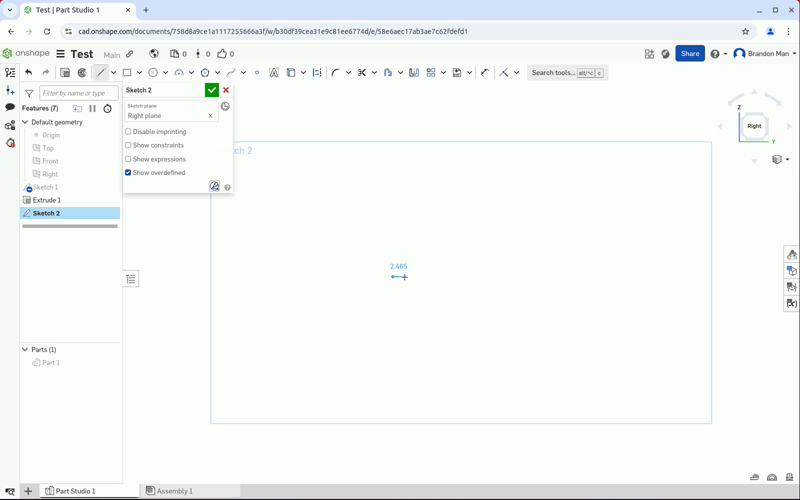
key_down(shift)
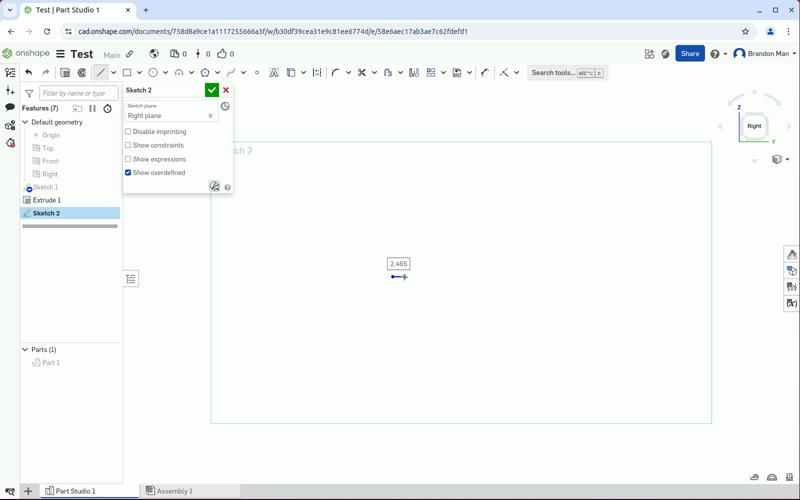
mouse_move(434, 276)
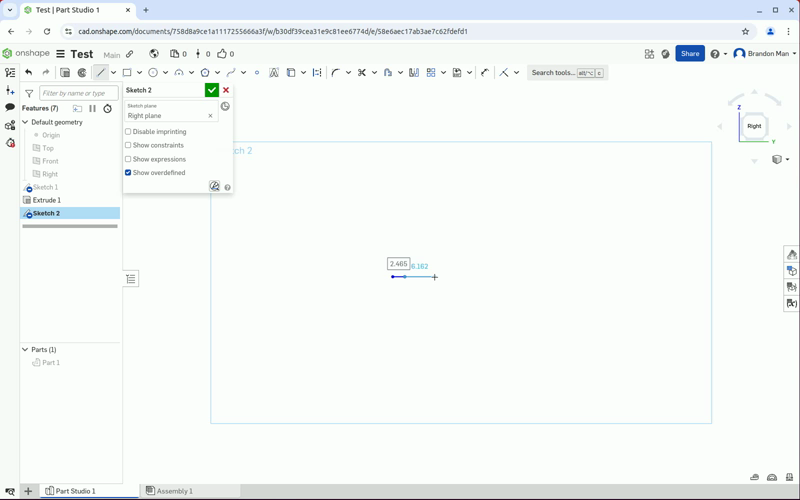
mouse_move(404, 253)
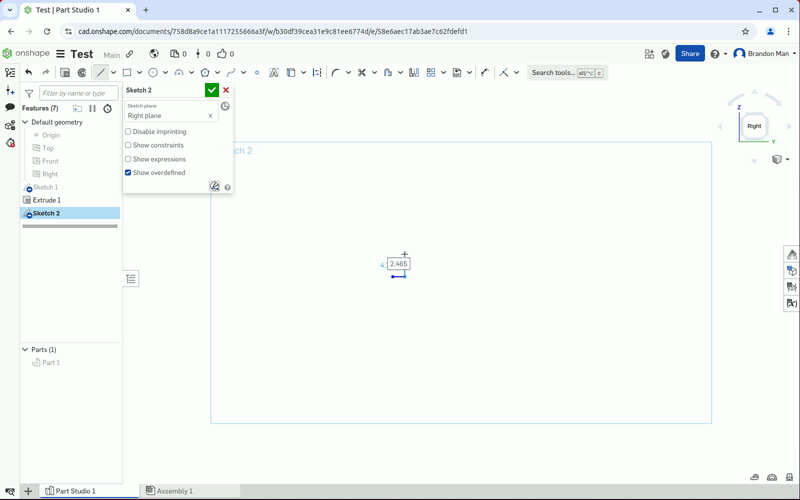
click(404, 253)
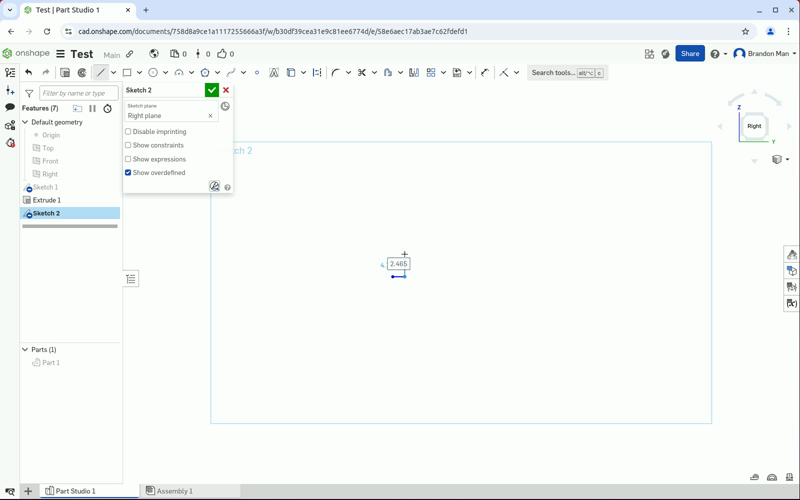
key_up(shift)
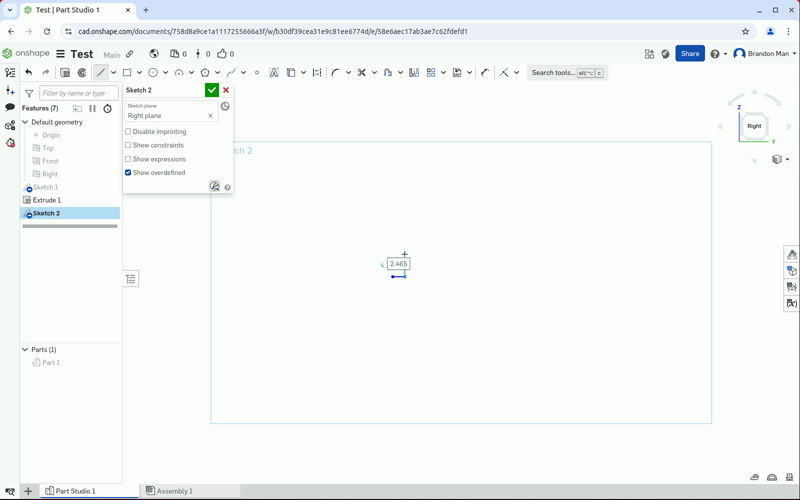
key_down(shift)
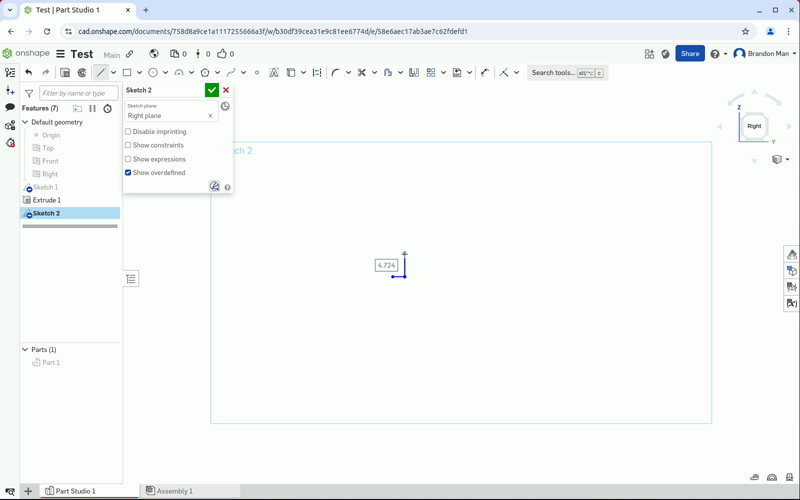
mouse_move(434, 253)
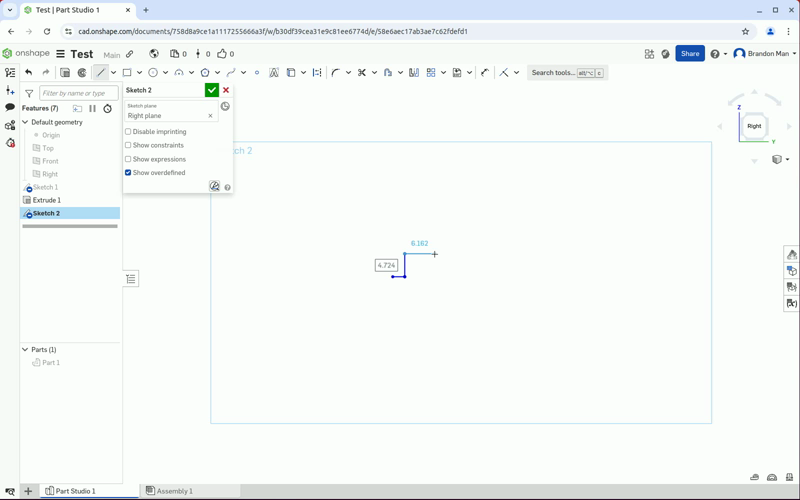
mouse_move(392, 253)
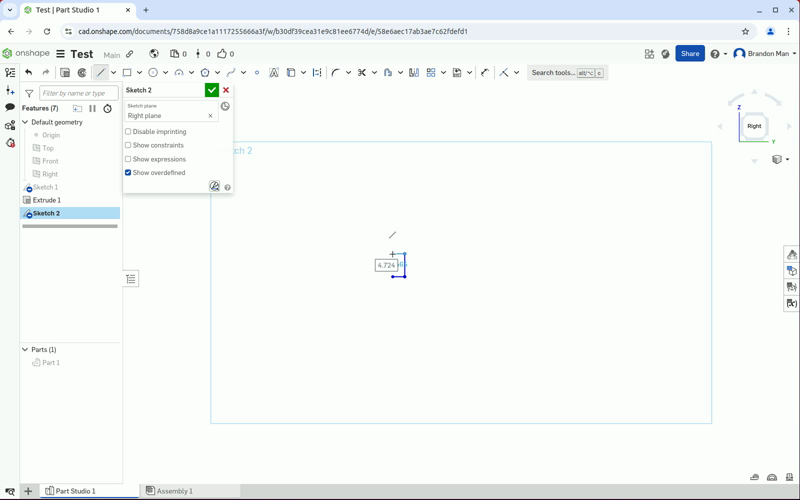
click(392, 253)
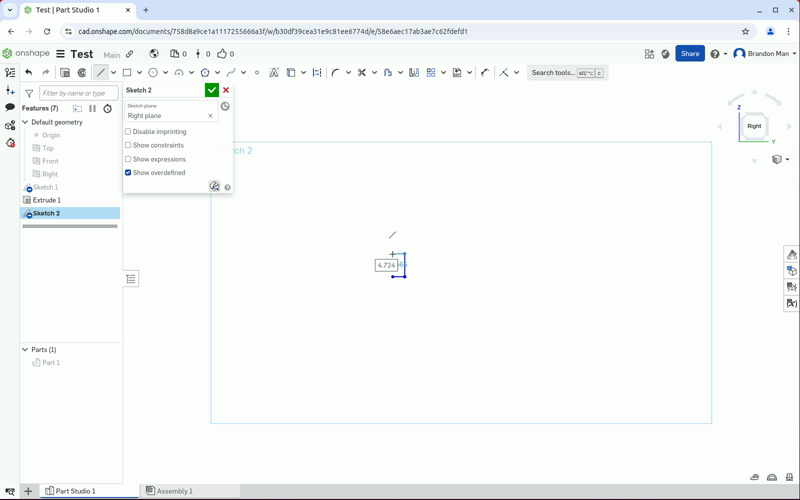
key_up(shift)
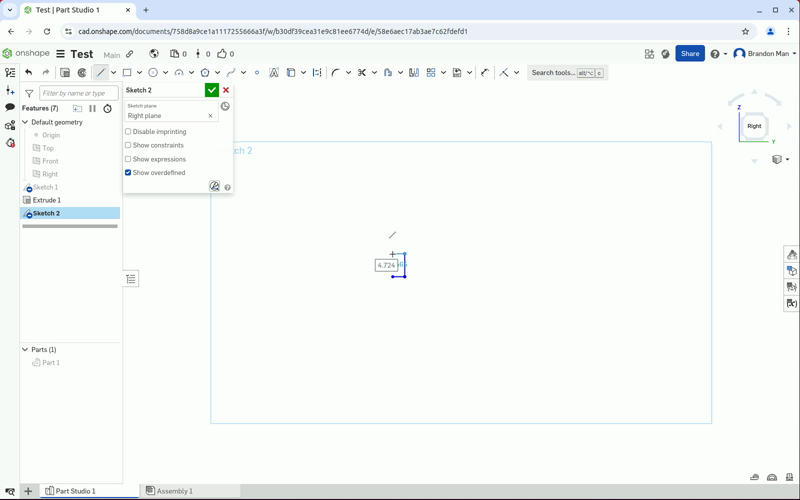
mouse_move(422, 253)
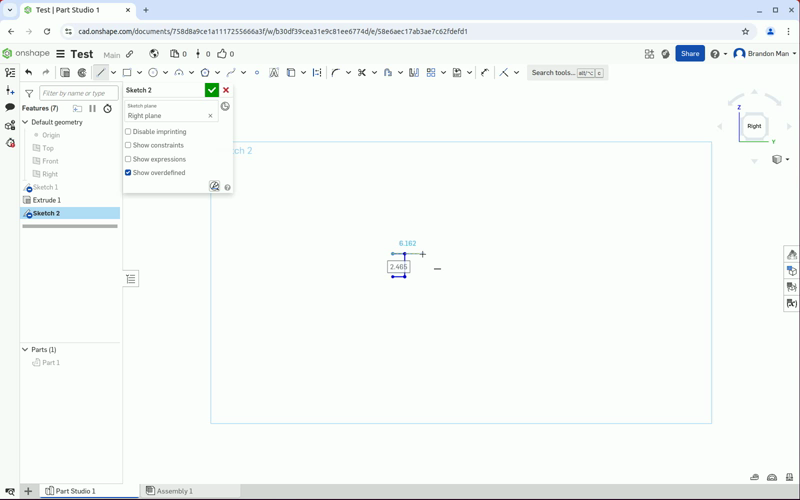
key_down(shift)
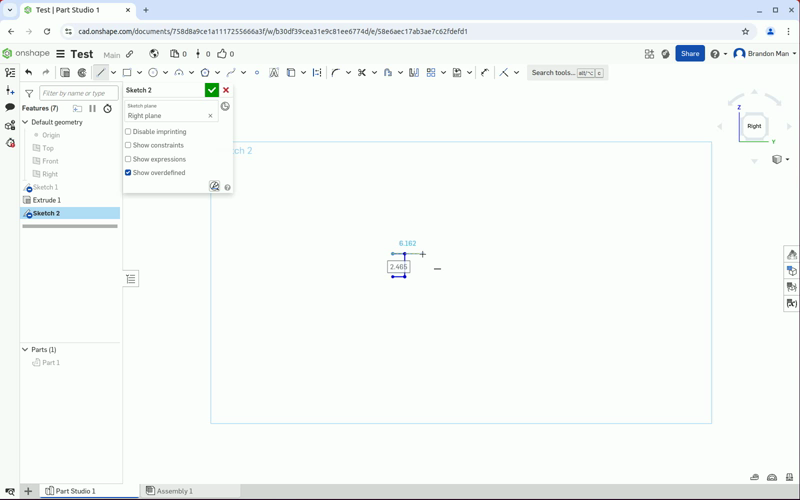
mouse_move(392, 276)
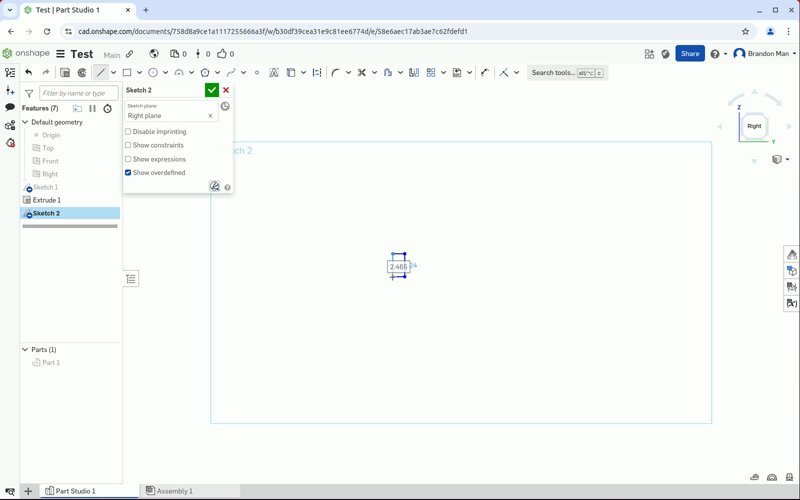
key_up(shift)
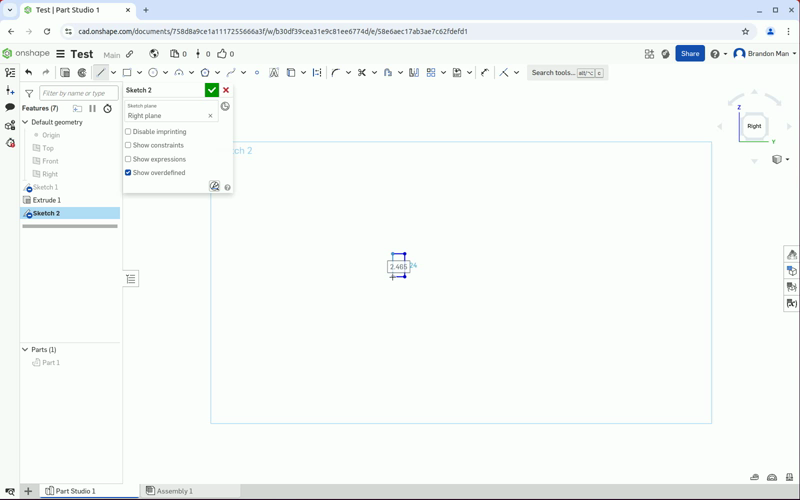
click(392, 276)
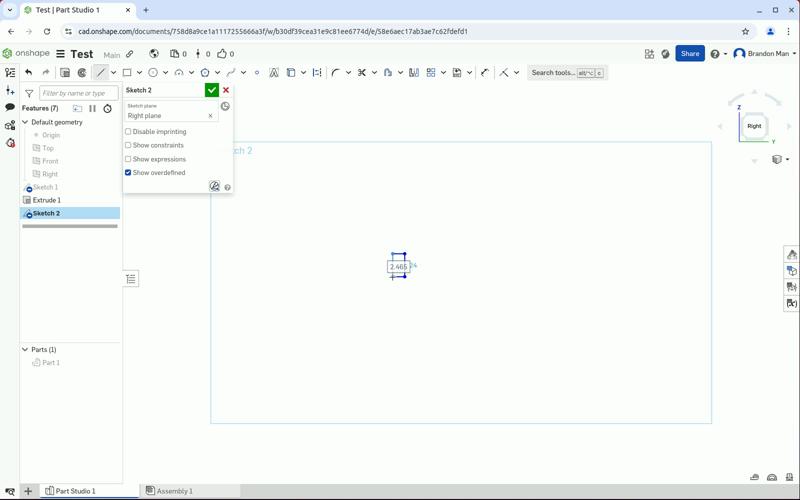
key(esc)
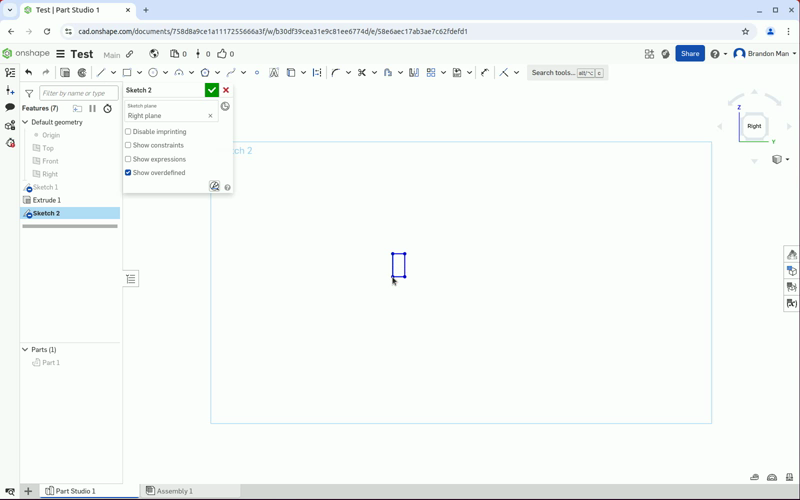
mouse_move(401, 254)
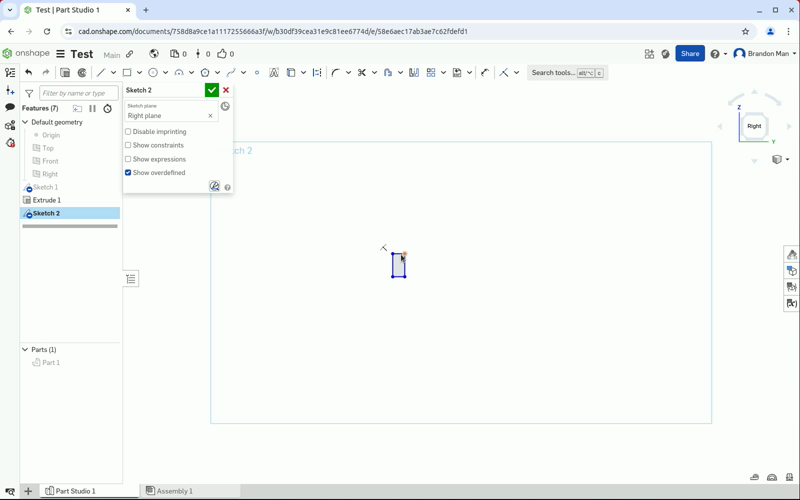
scroll(6)
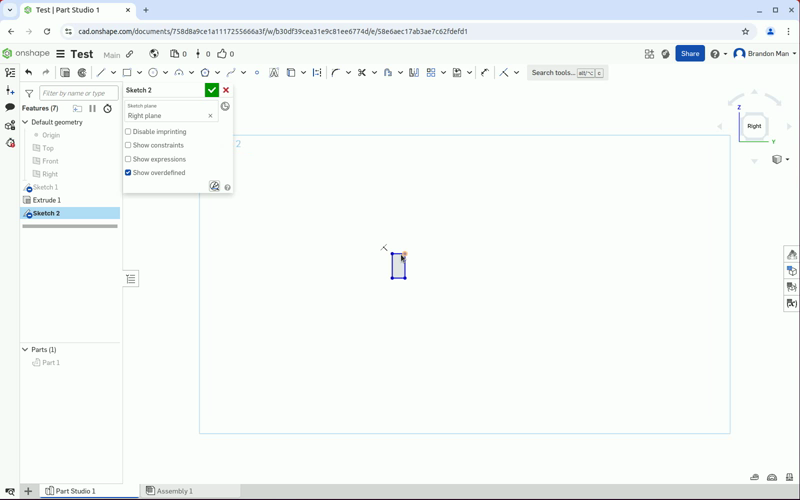
scroll(6)
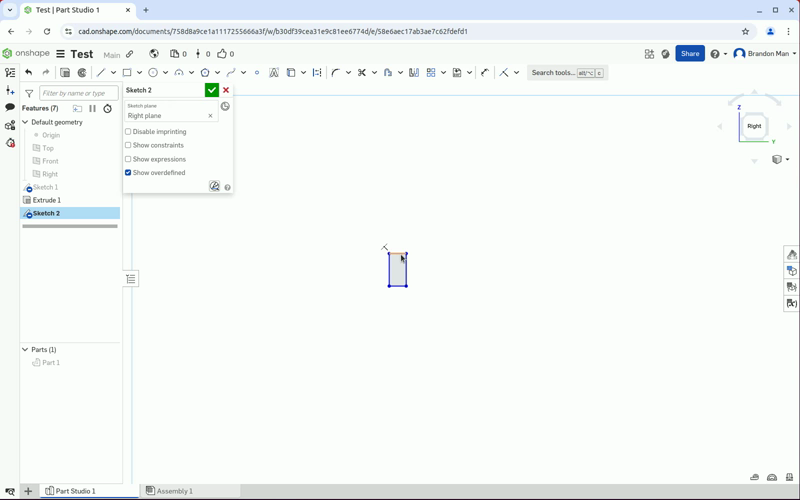
scroll(6)
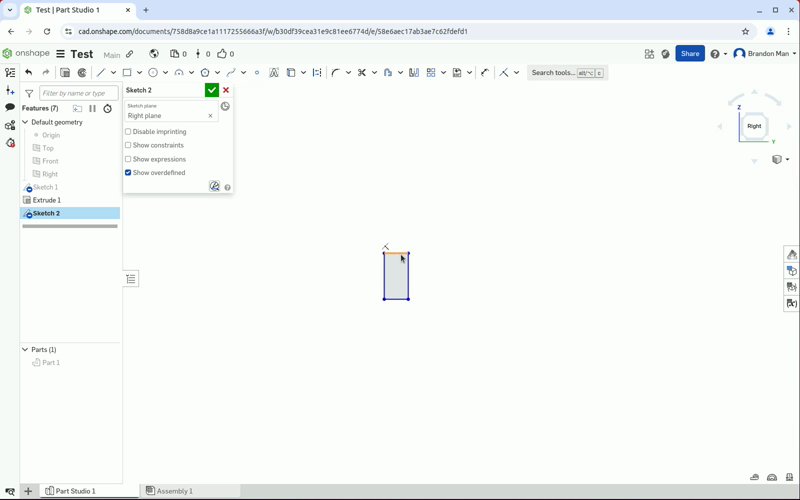
scroll(6)
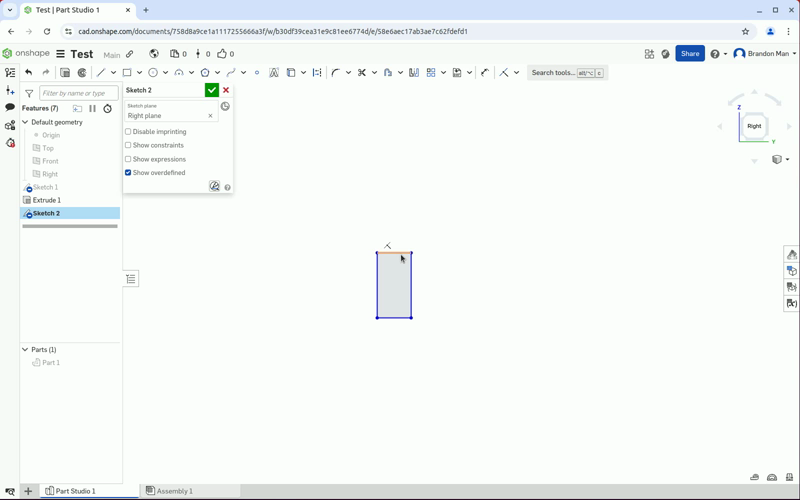
scroll(6)
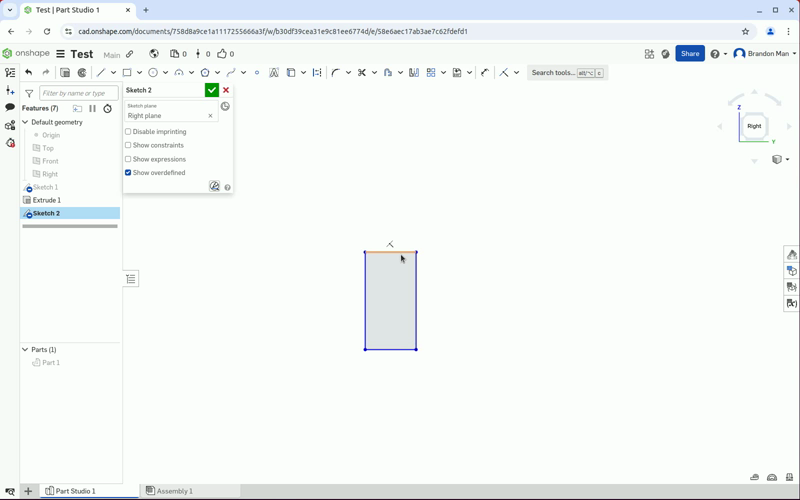
scroll(6)
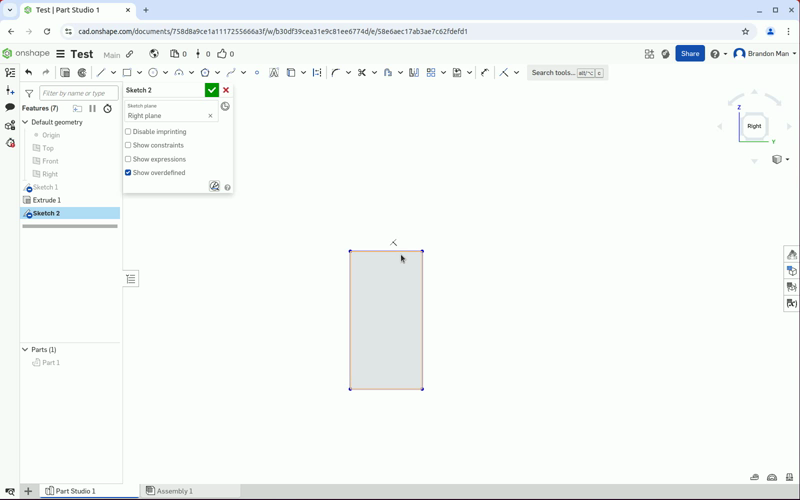
scroll(6)
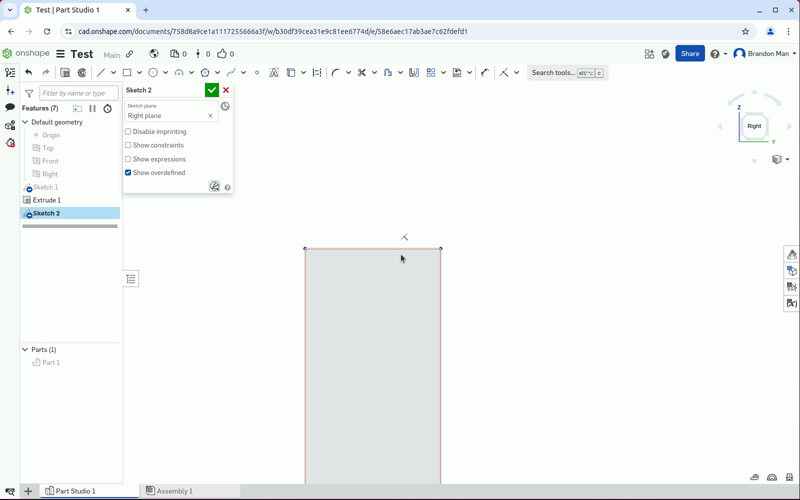
click(401, 254)
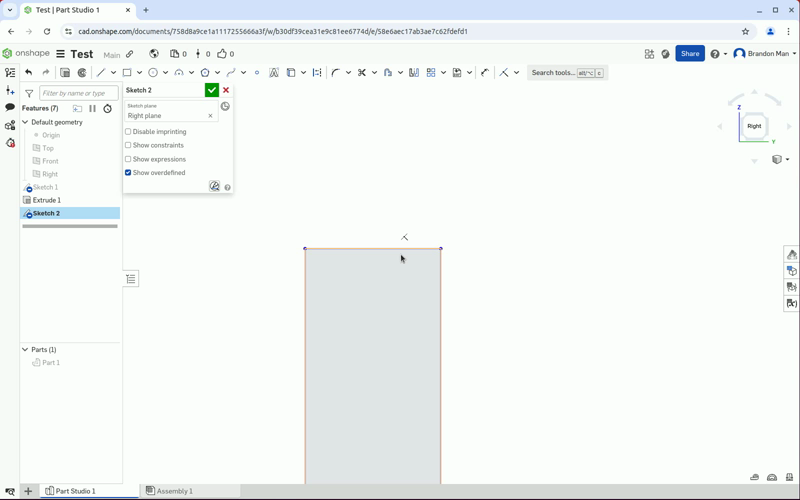
scroll(-6)
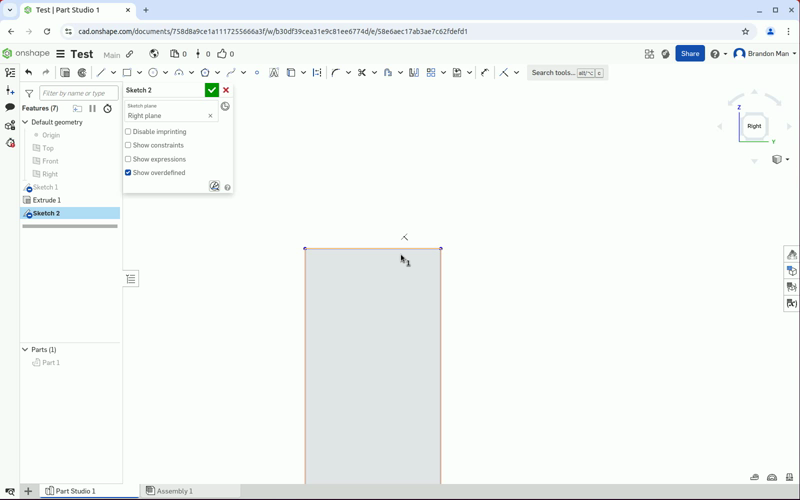
scroll(-6)
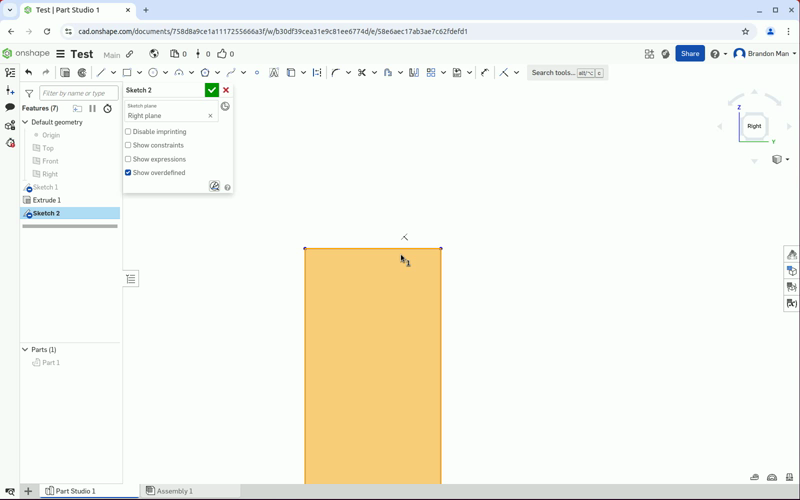
scroll(-6)
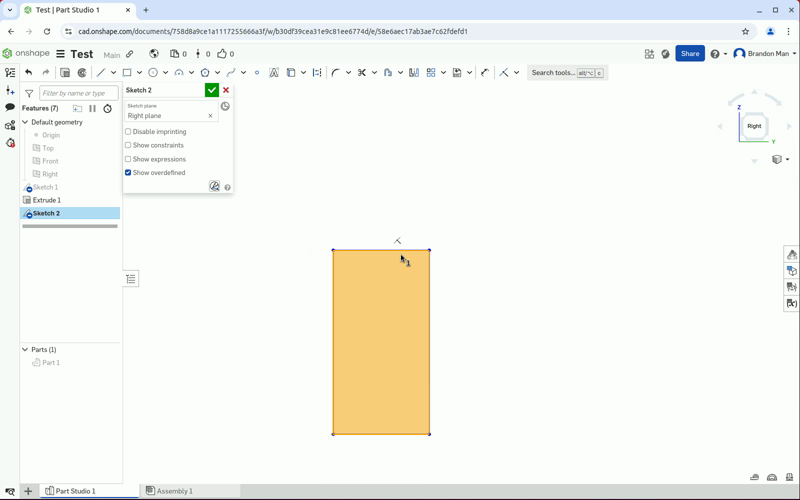
scroll(-6)
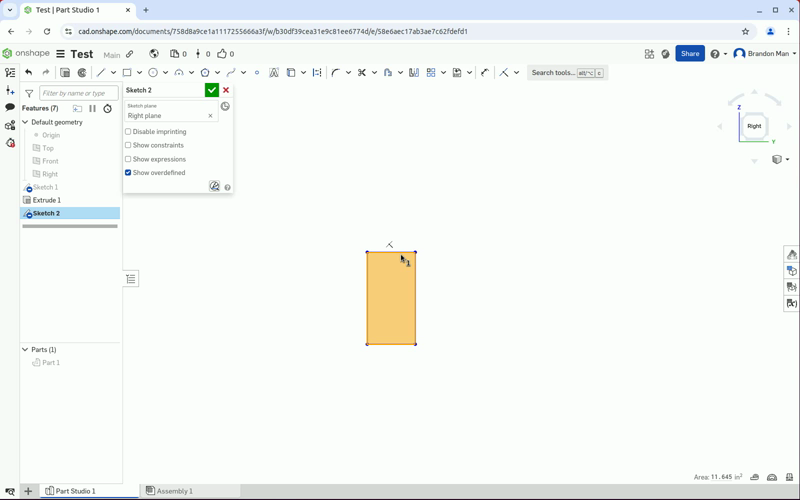
scroll(-6)
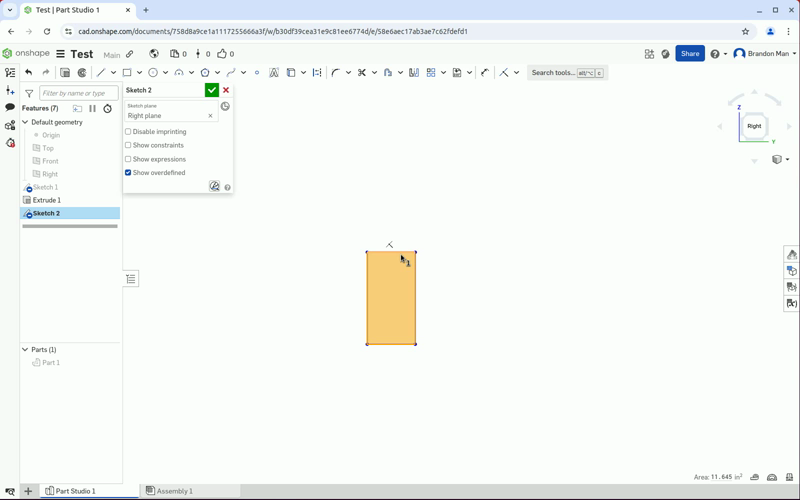
scroll(-6)
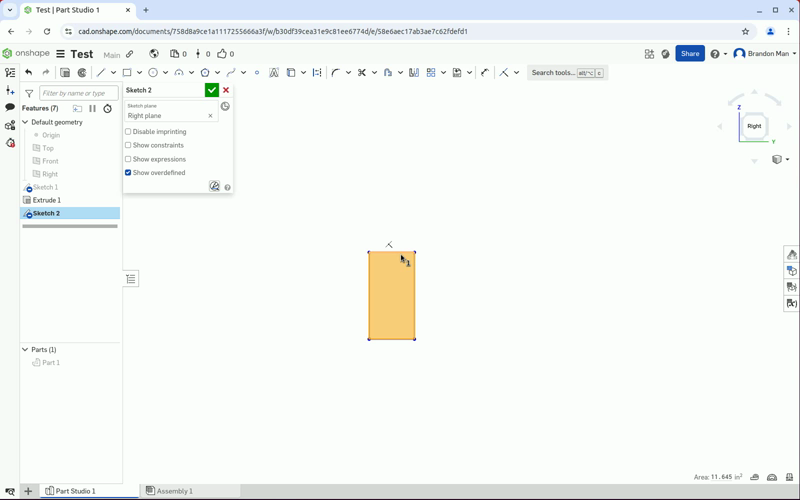
scroll(-6)
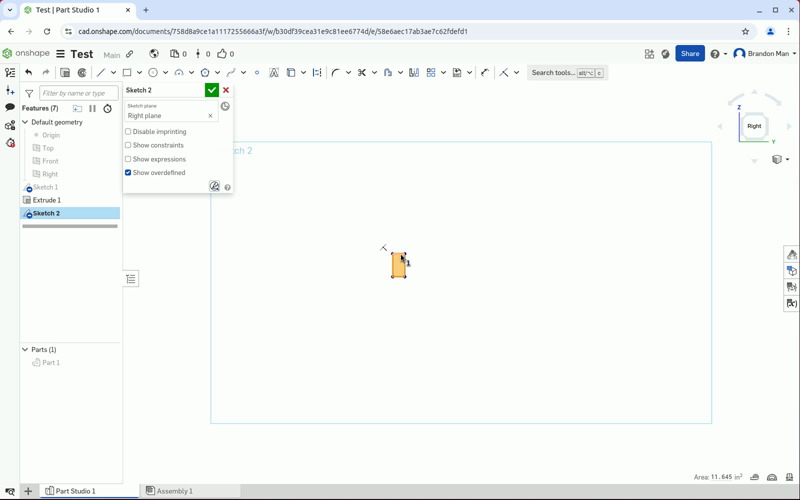
mouse_move(73, 352)
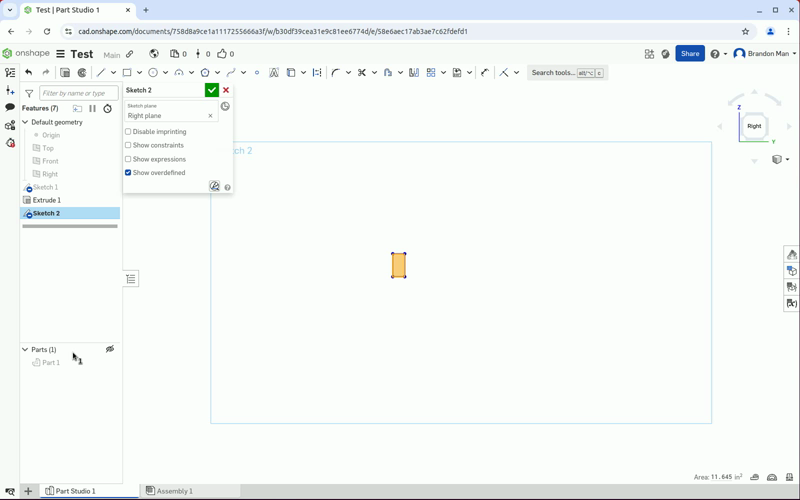
key(shift+y)
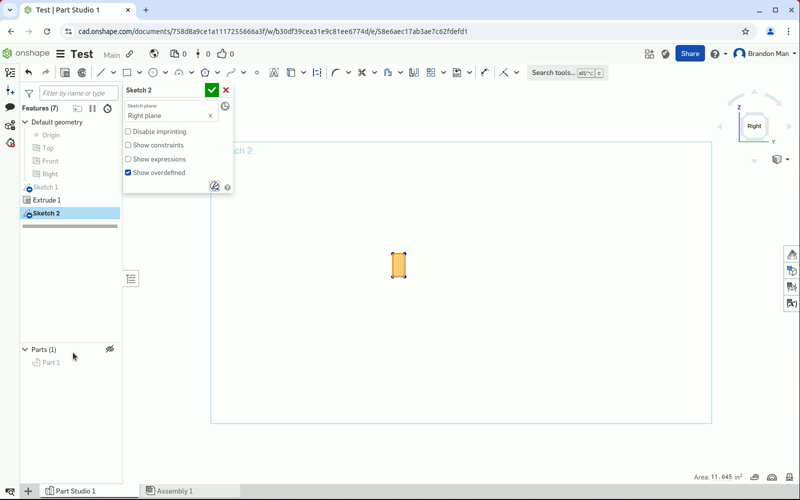
key(shift+e)
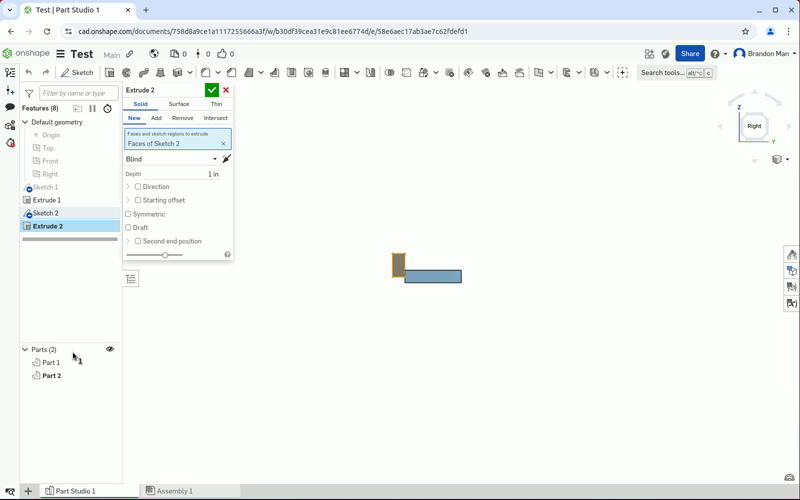
mouse_move(143, 106)
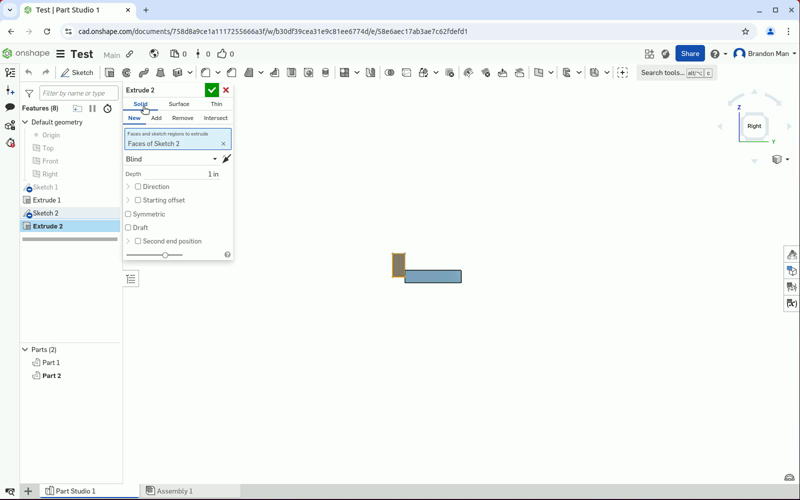
click(143, 106)
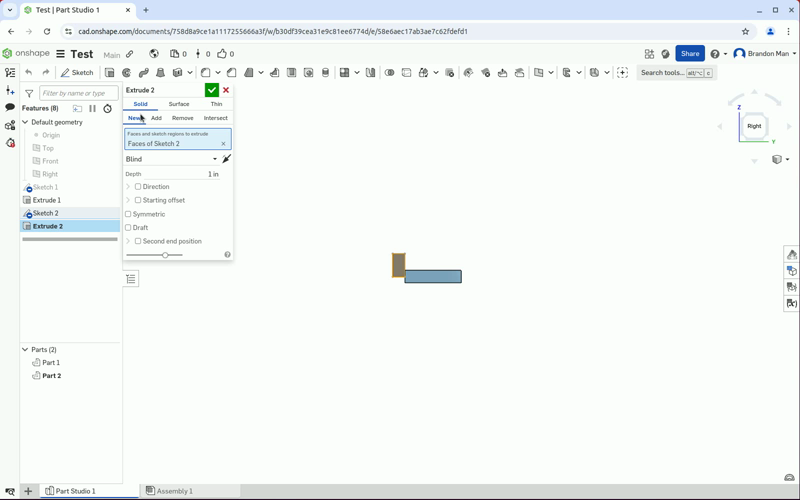
mouse_move(137, 120)
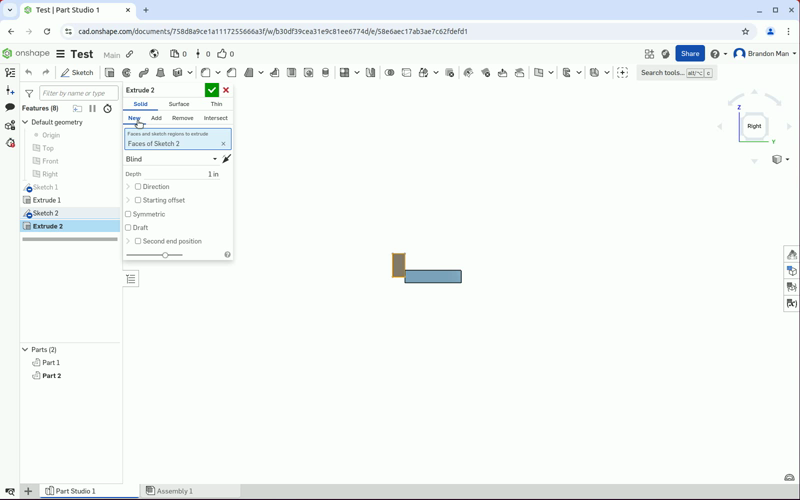
click(137, 120)
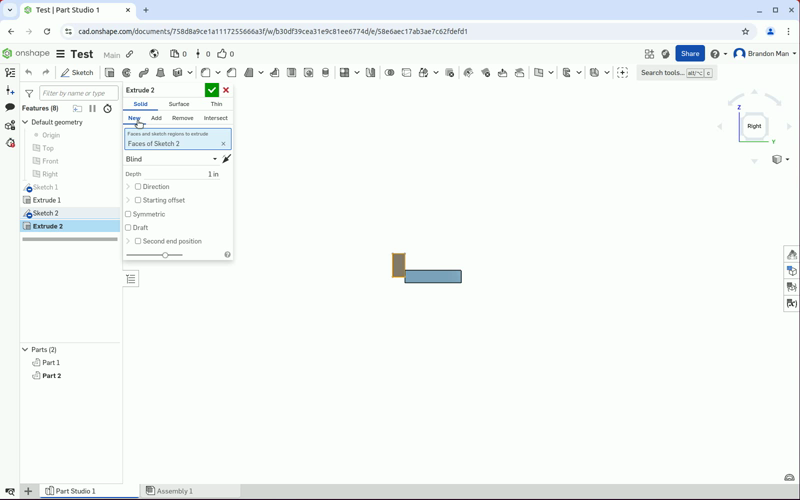
key(tab, 4)
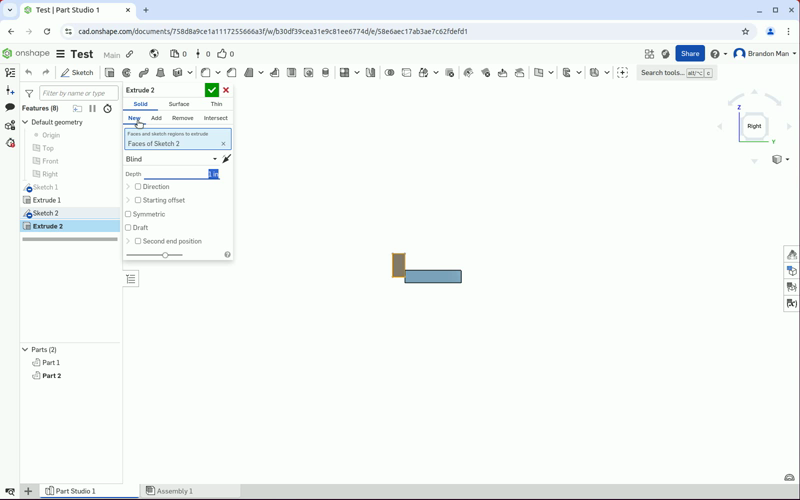
text(23.108)
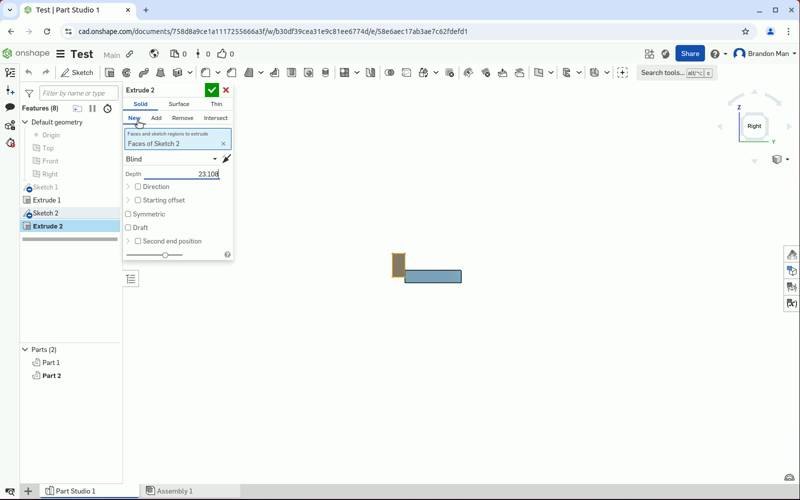
key(enter)
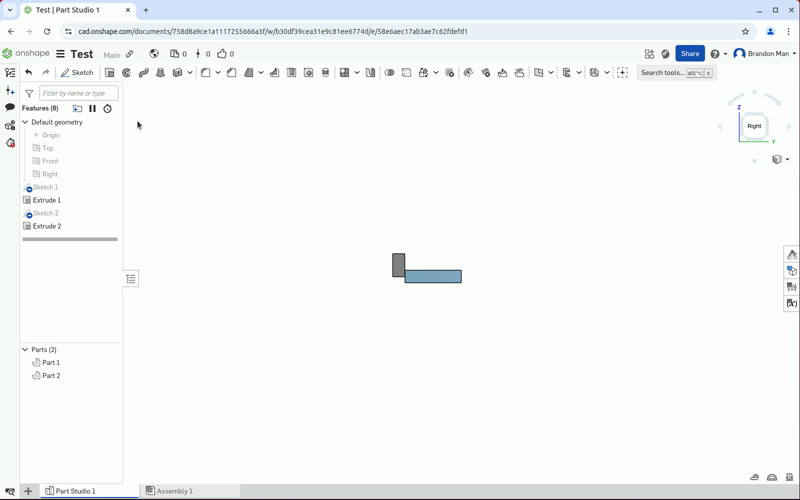
key(shift+h)
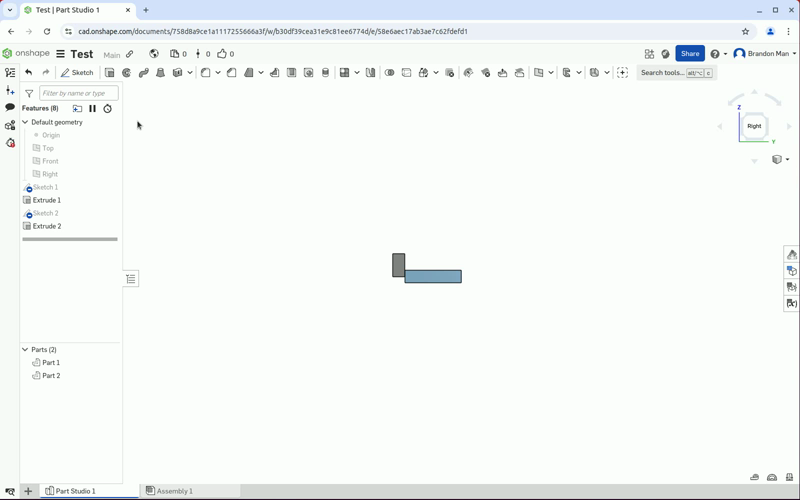
key(shift+h)
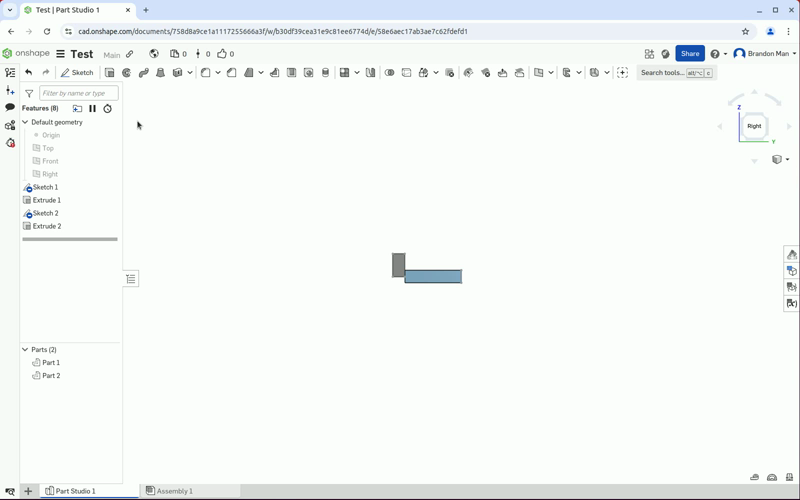
key(shift+7)
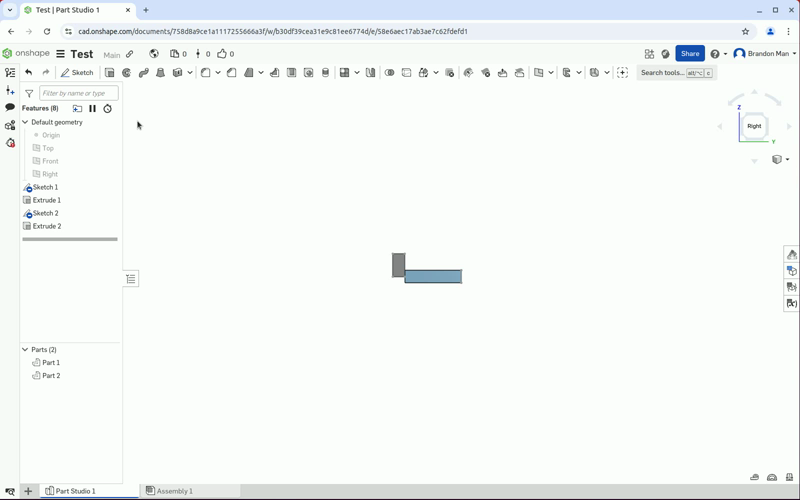
key(right, 2)
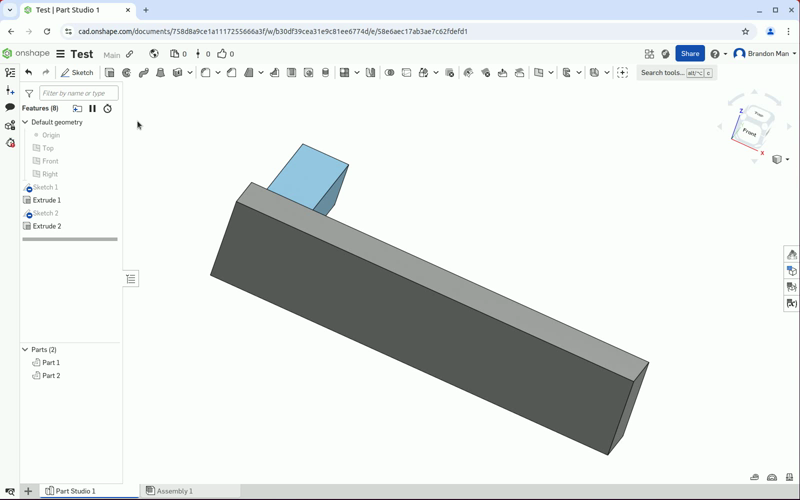
key(down, 2)
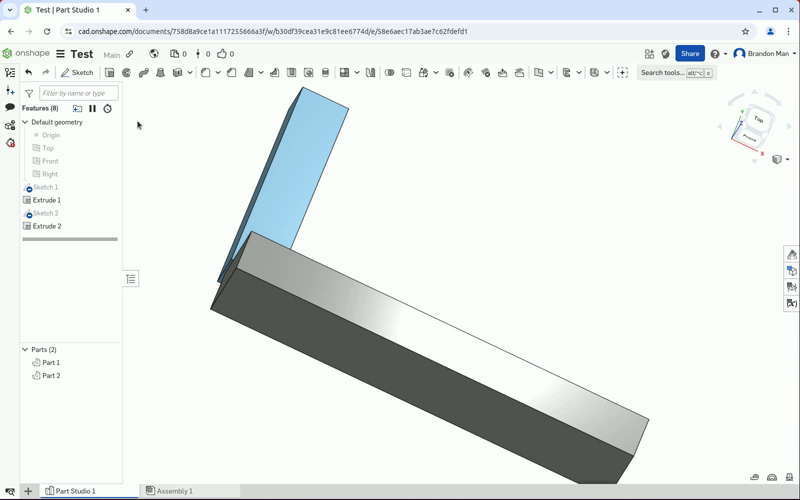
key(up, 2)
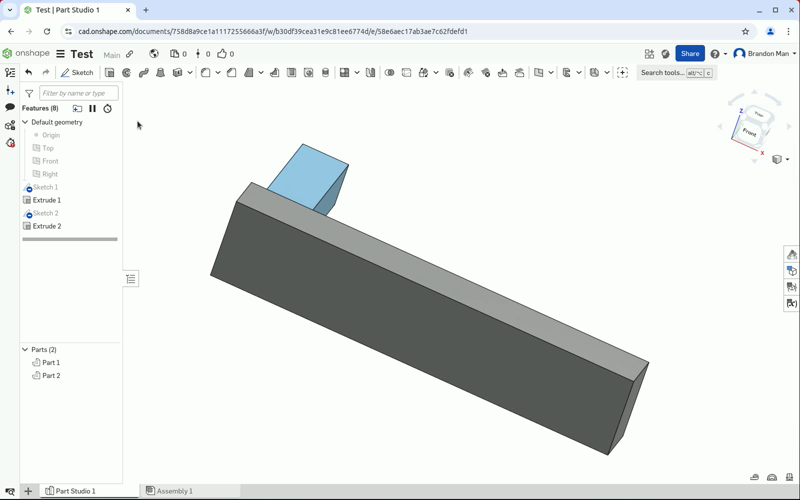
key(left, 2)
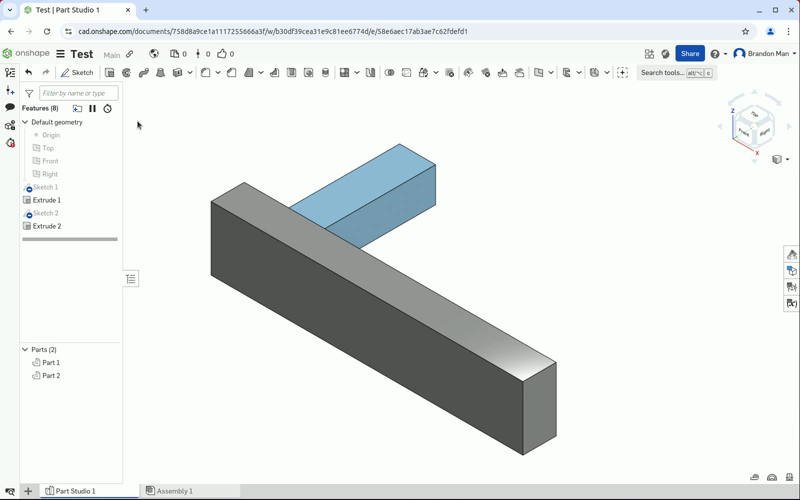
mouse_move(73, 189)
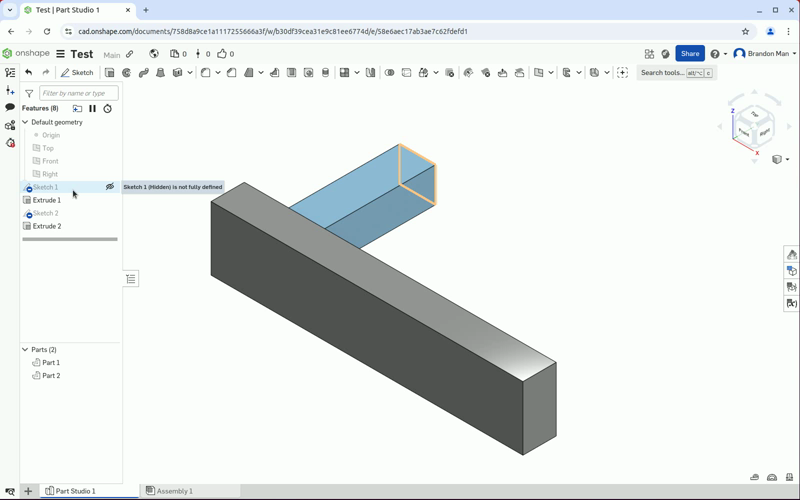
click(73, 189)